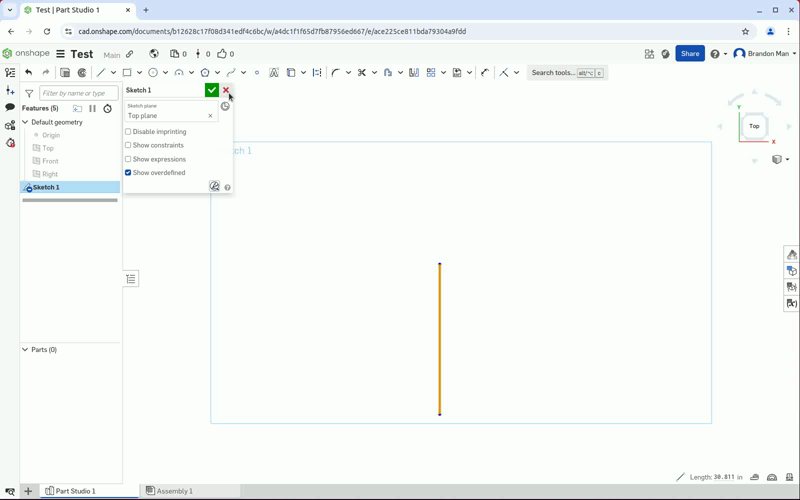
key(shift+h)
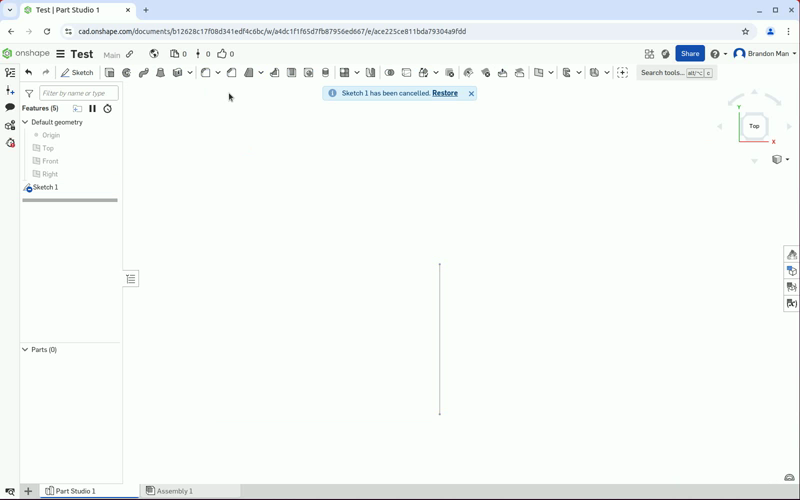
key(shift+s)
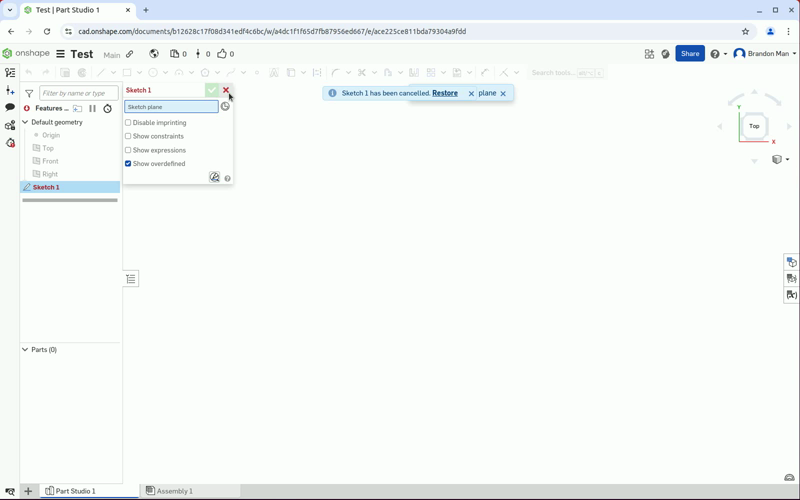
mouse_move(73, 150)
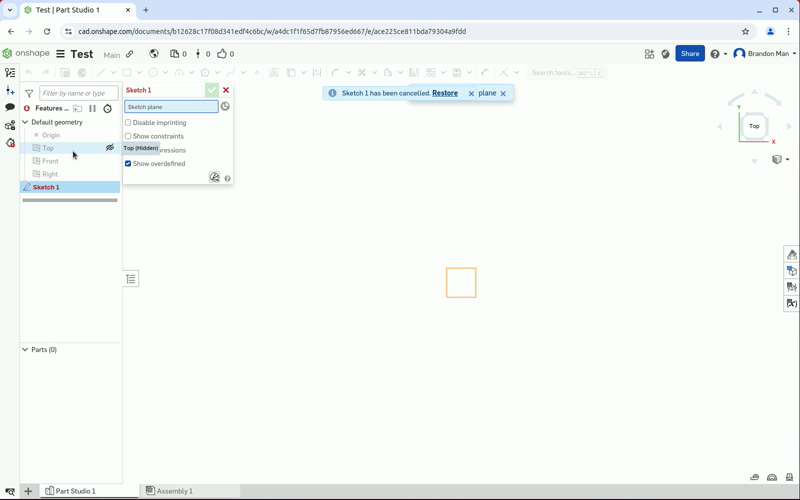
click(73, 150)
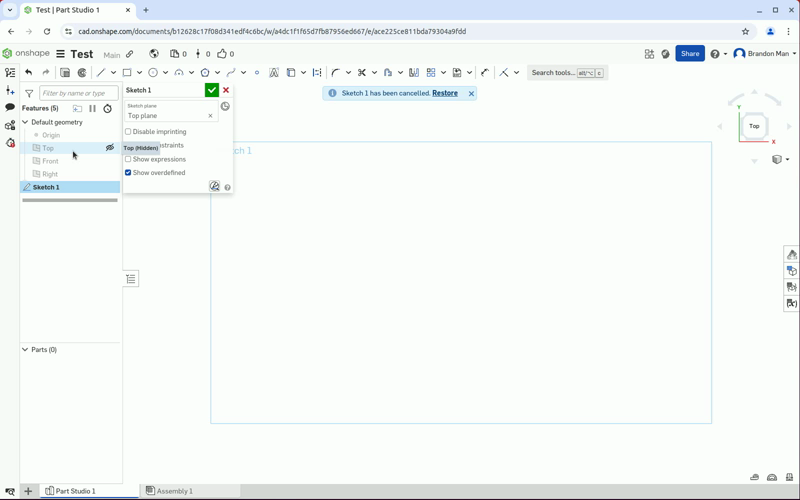
mouse_move(73, 352)
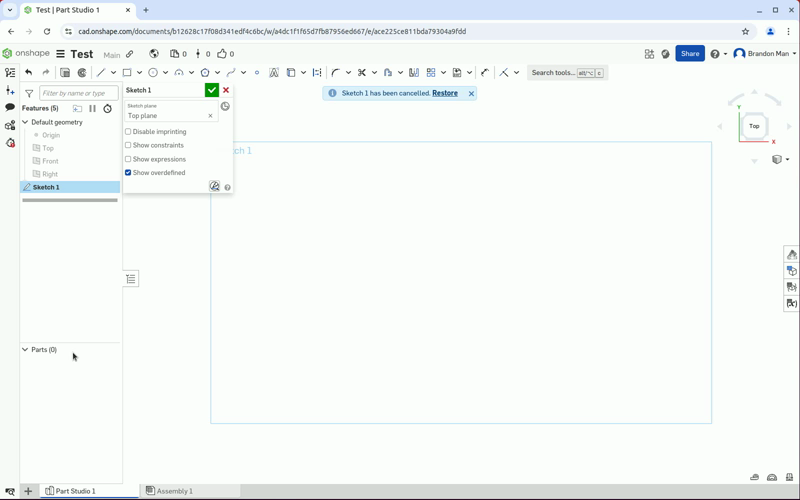
key(y)
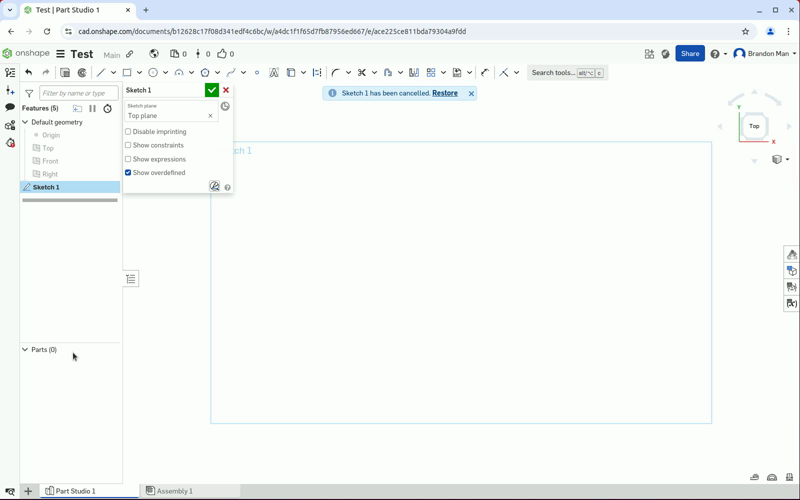
key(l)
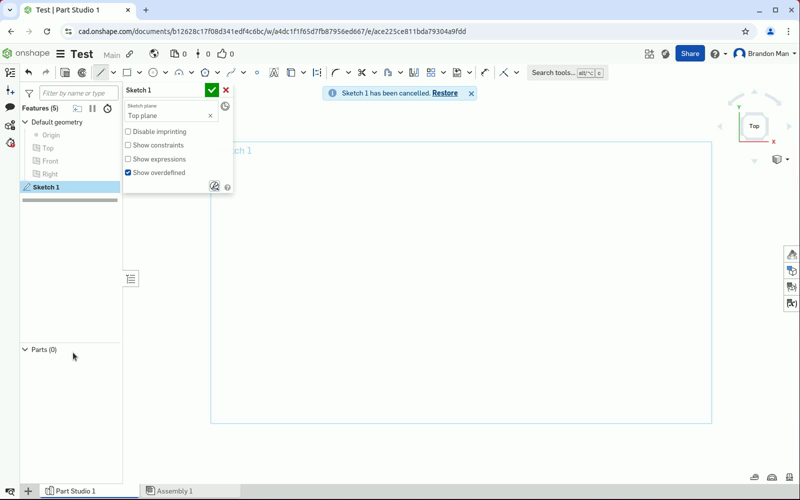
key_down(shift)
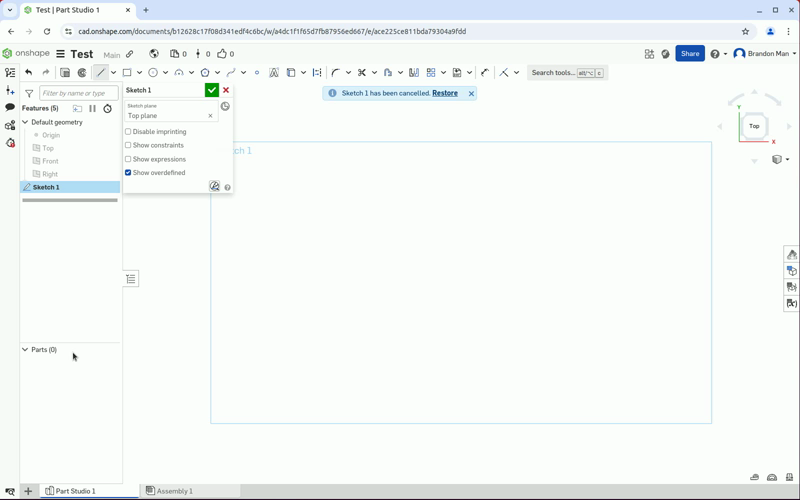
mouse_move(349, 282)
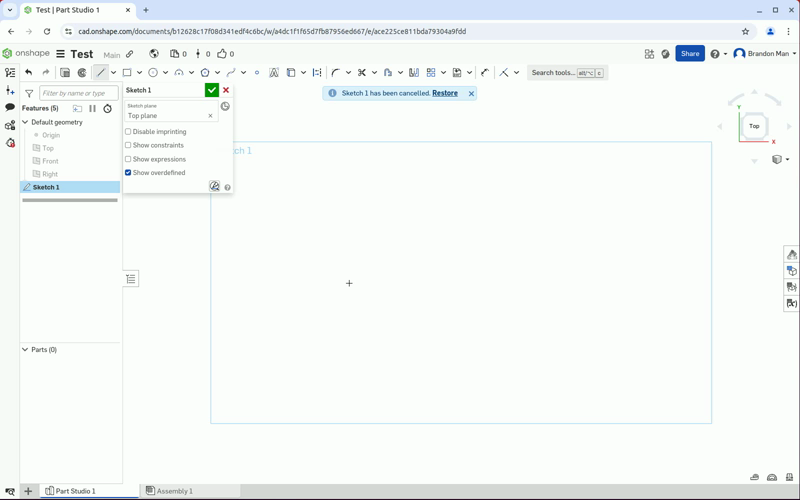
click(349, 282)
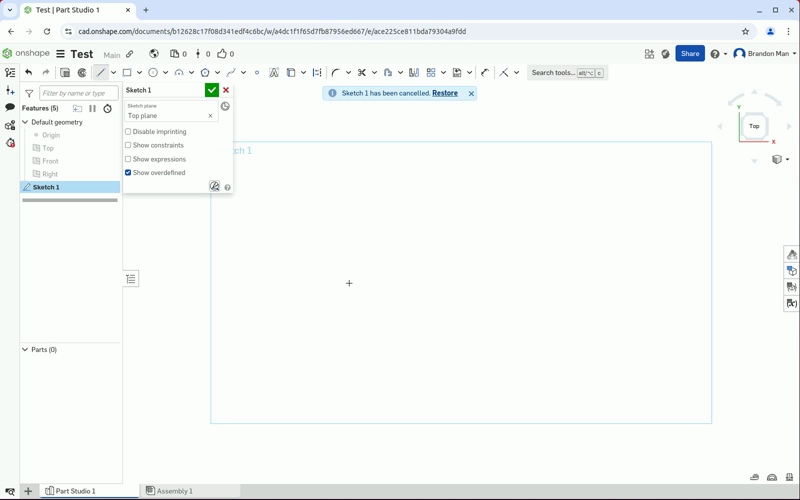
key_up(shift)
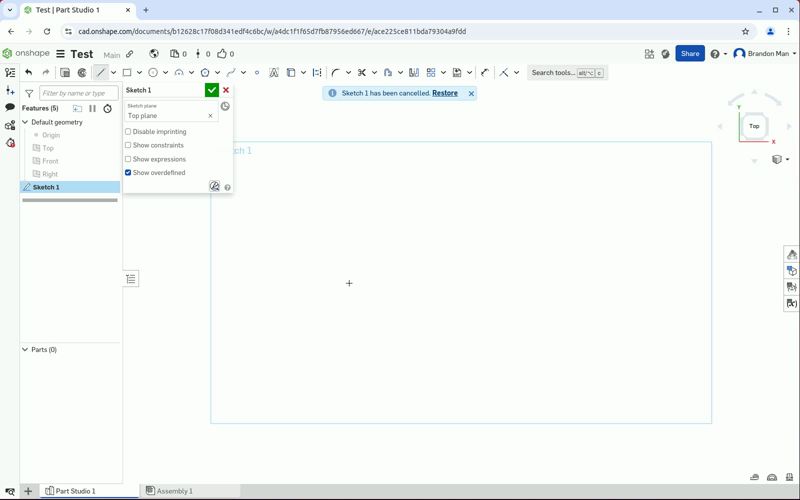
key_down(shift)
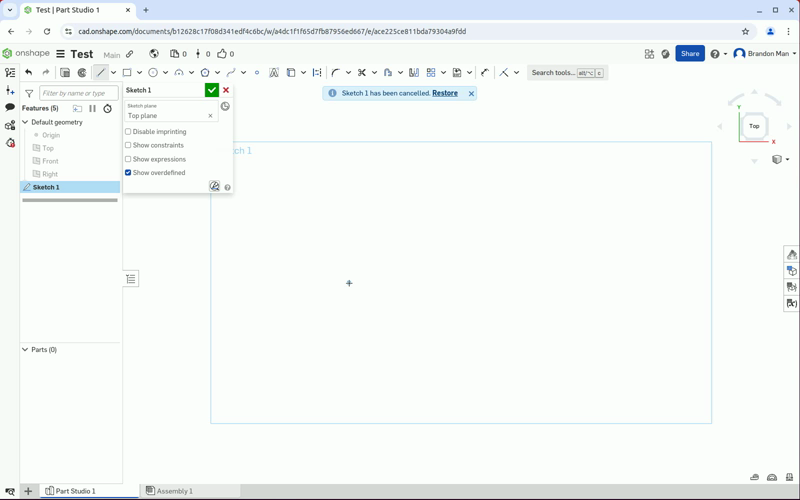
mouse_move(405, 378)
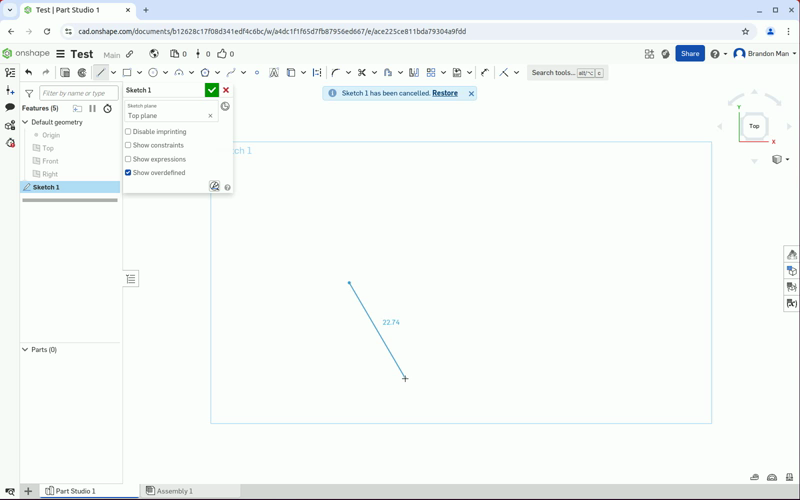
click(405, 378)
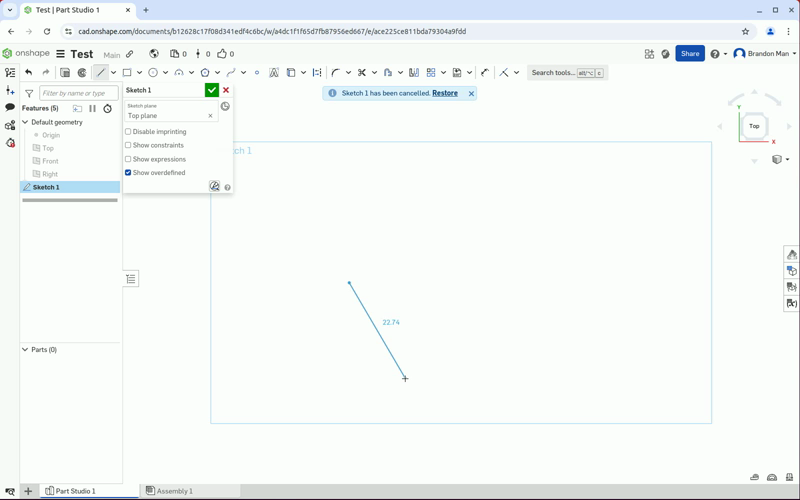
key_up(shift)
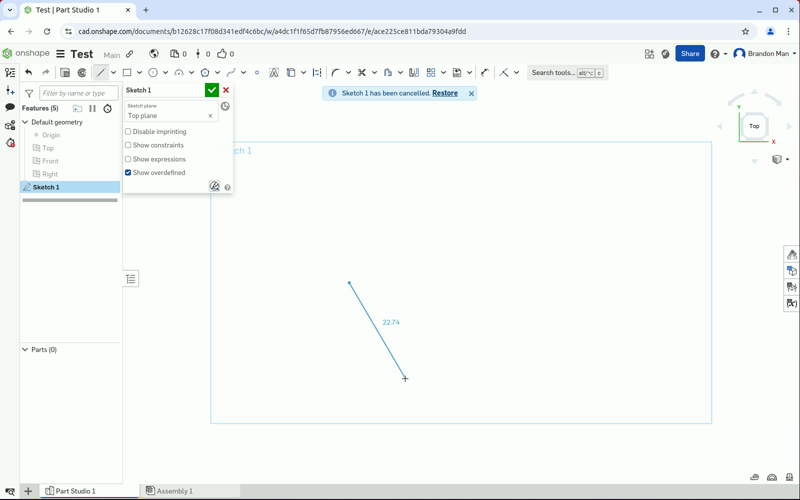
key_down(shift)
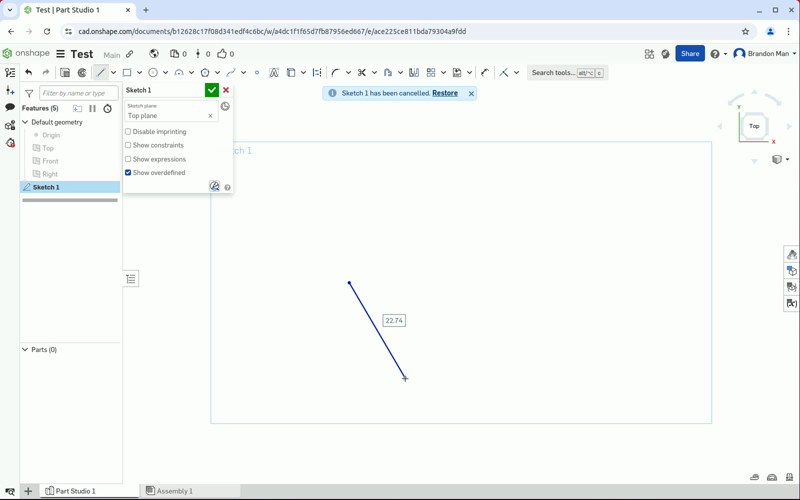
mouse_move(514, 378)
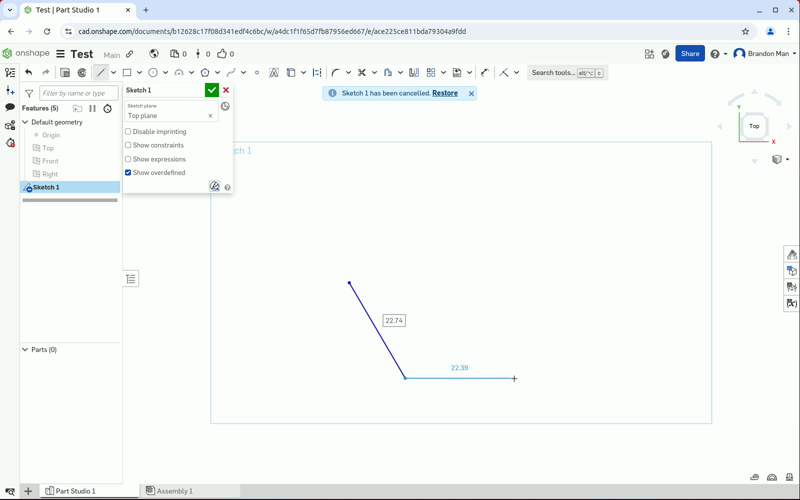
click(514, 378)
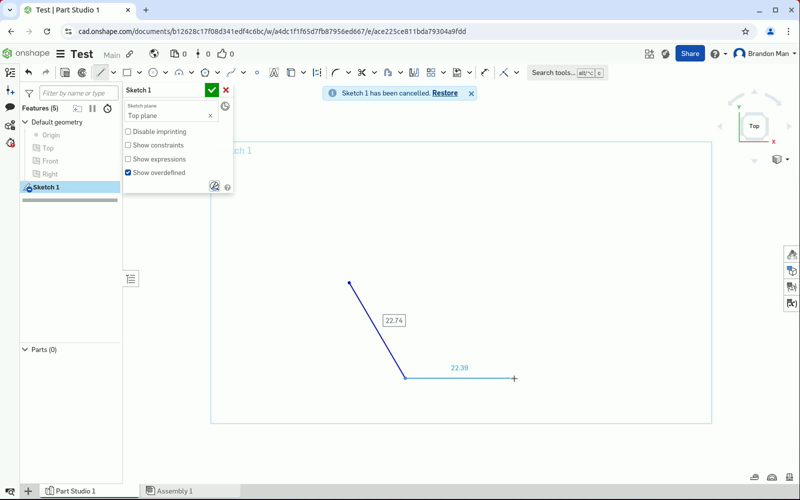
key_up(shift)
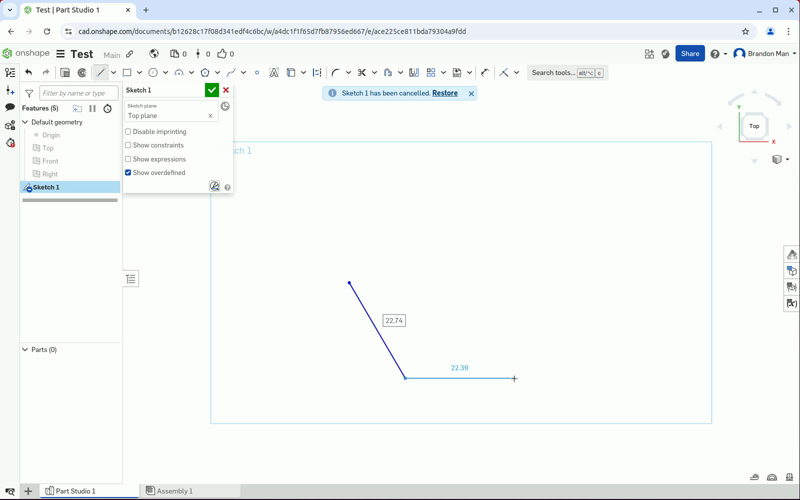
key_down(shift)
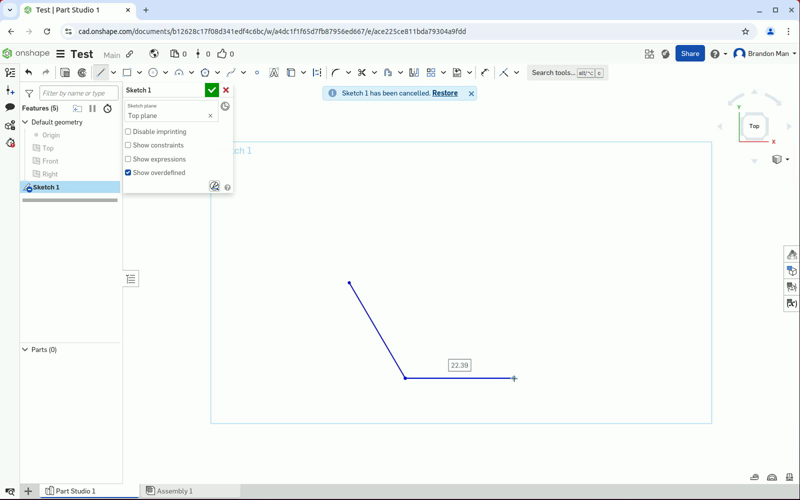
mouse_move(569, 282)
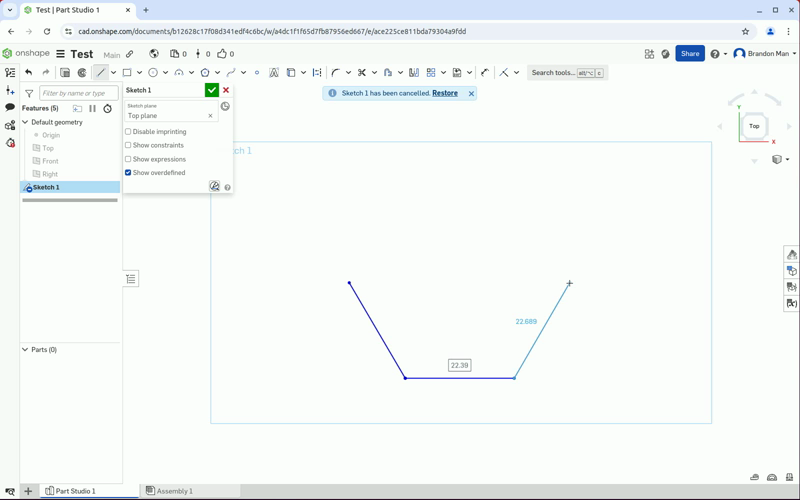
click(569, 282)
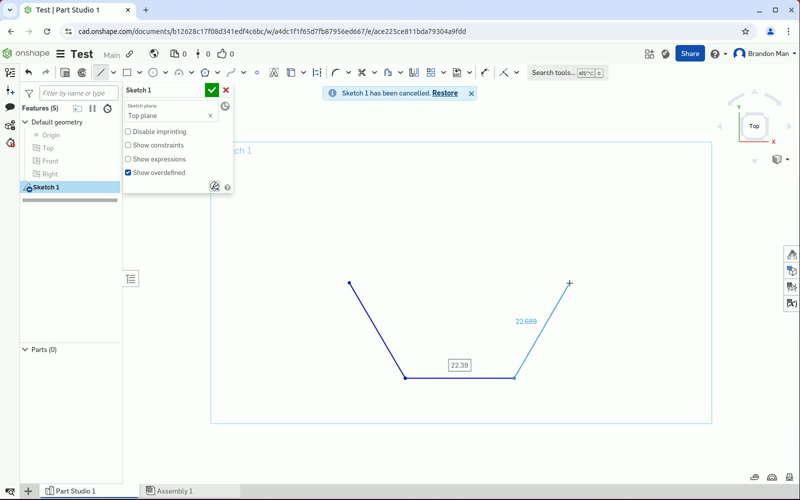
key_up(shift)
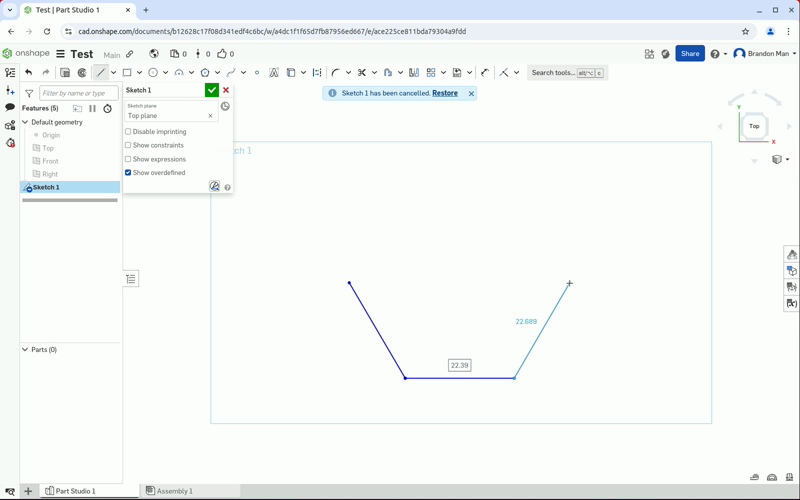
key_down(shift)
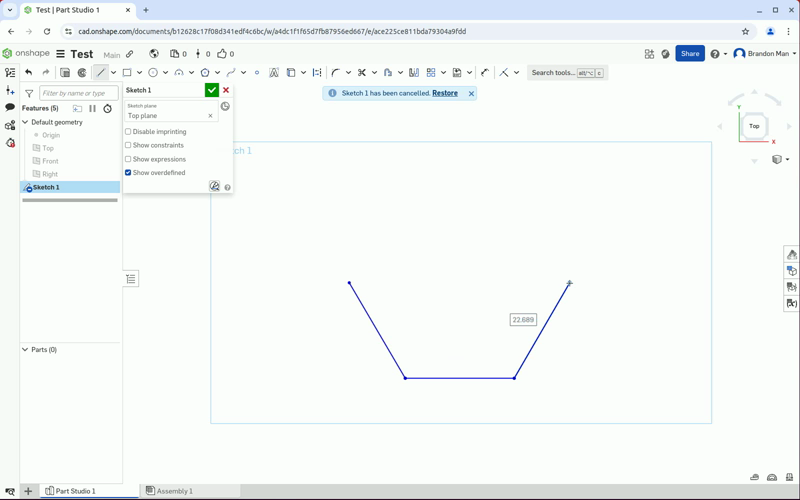
mouse_move(514, 187)
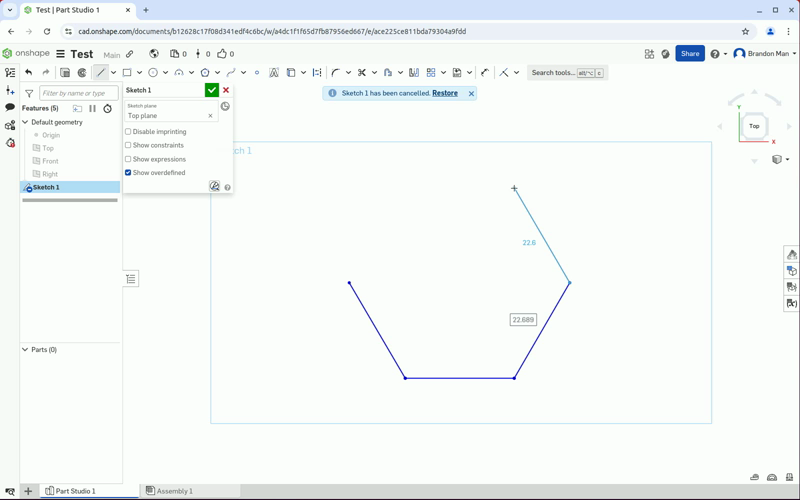
click(514, 187)
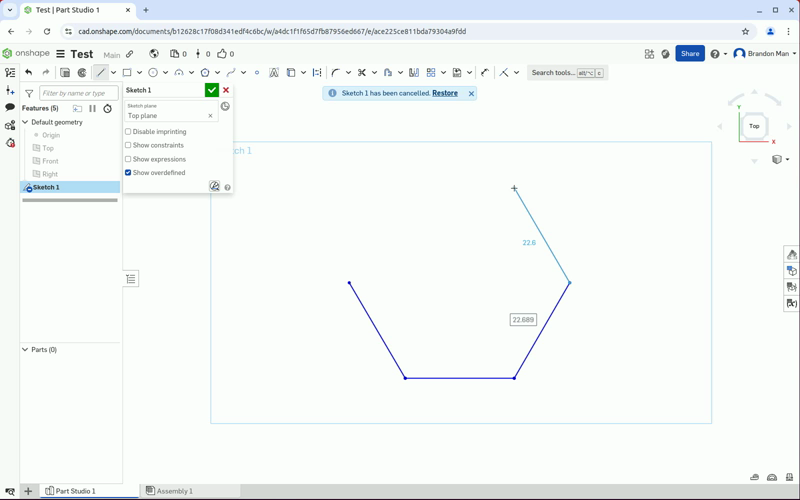
key_up(shift)
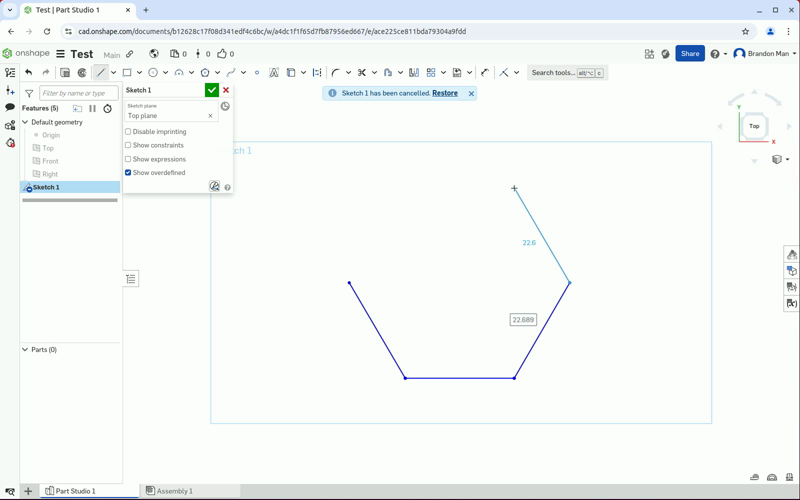
key_down(shift)
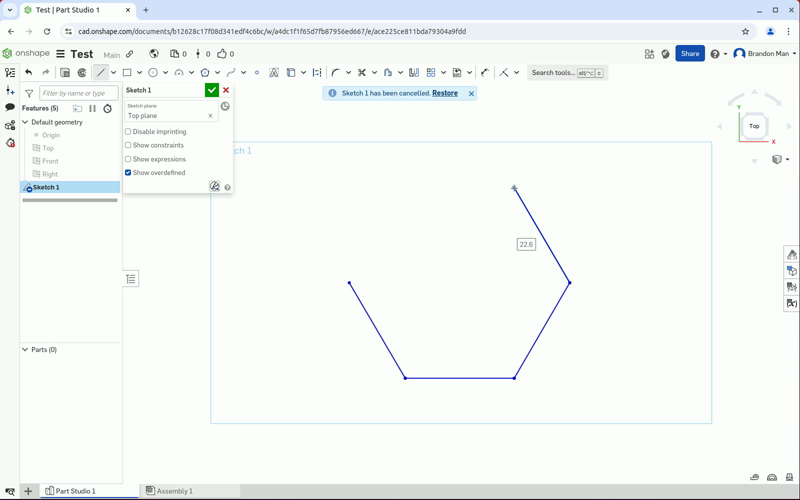
mouse_move(405, 187)
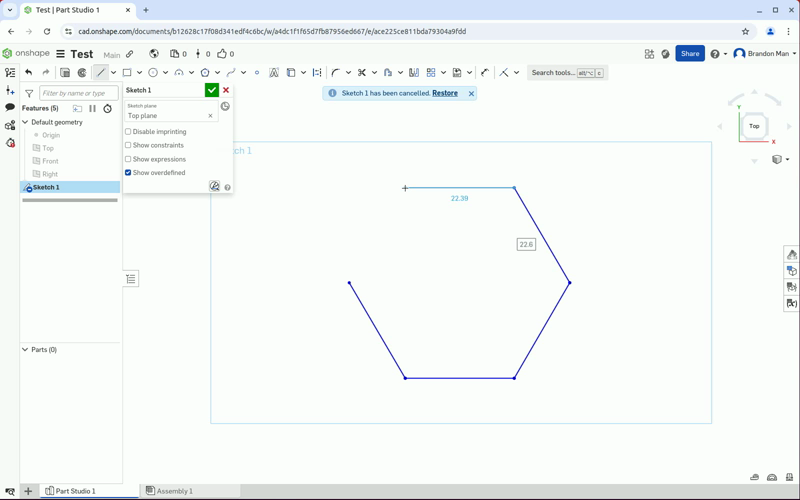
click(405, 187)
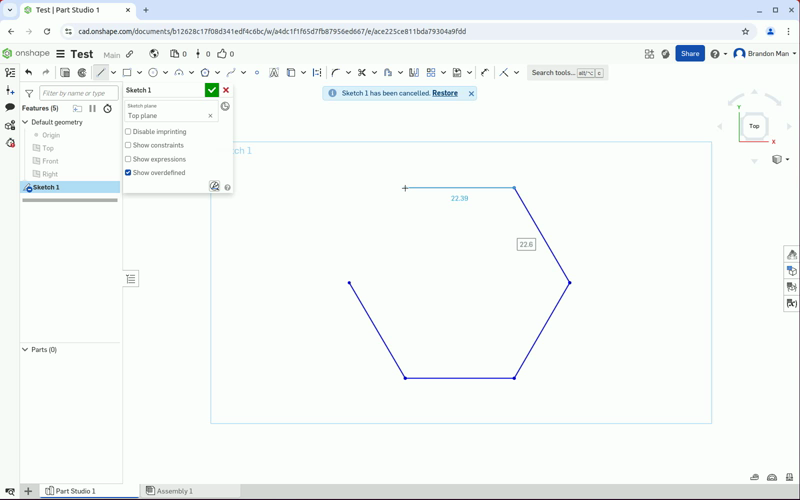
key_up(shift)
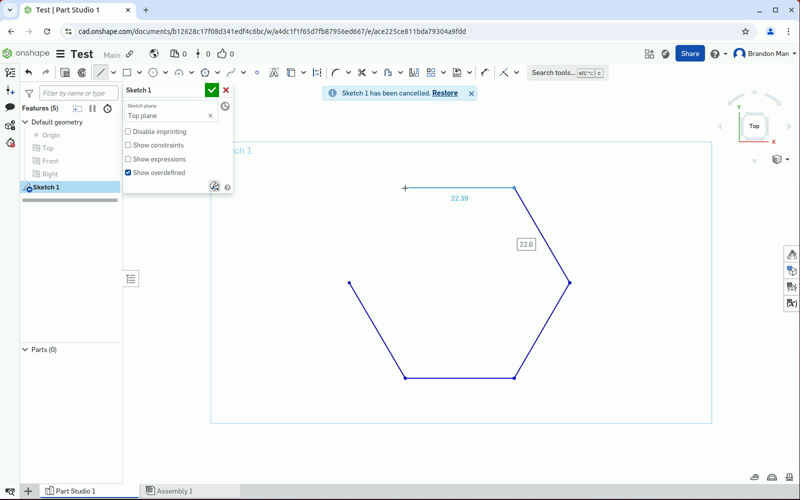
key_down(shift)
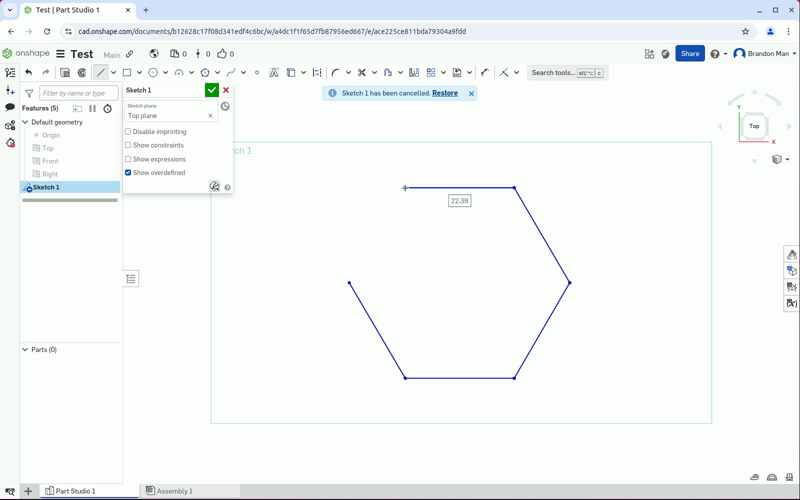
mouse_move(349, 282)
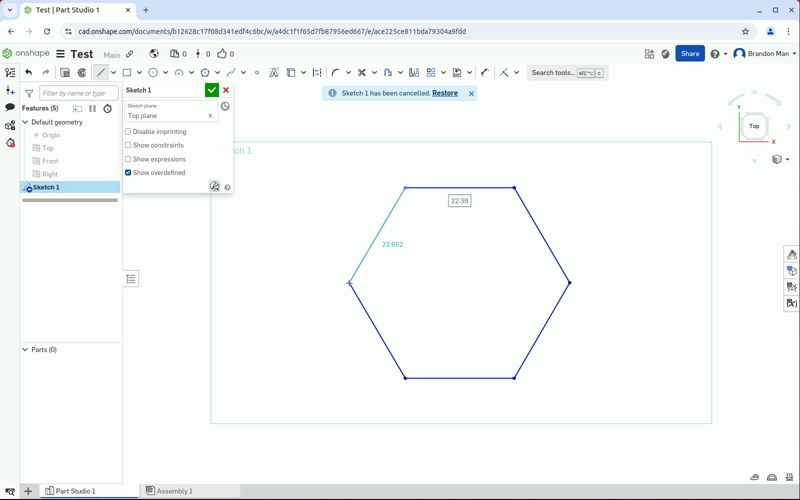
key_up(shift)
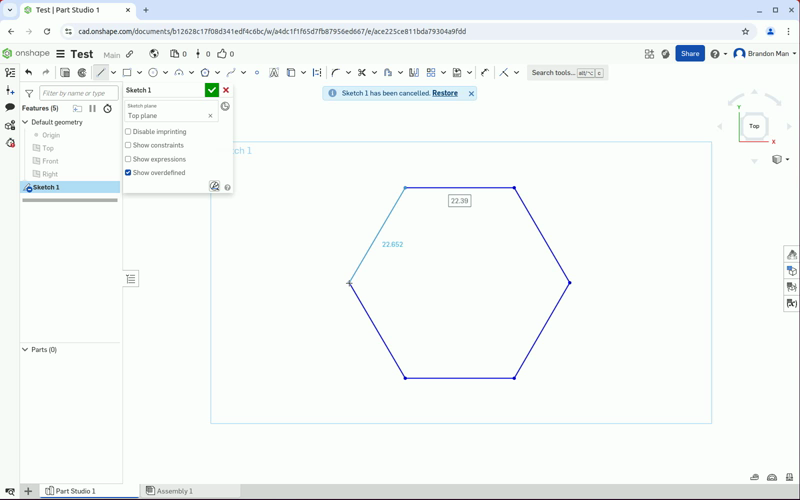
click(349, 282)
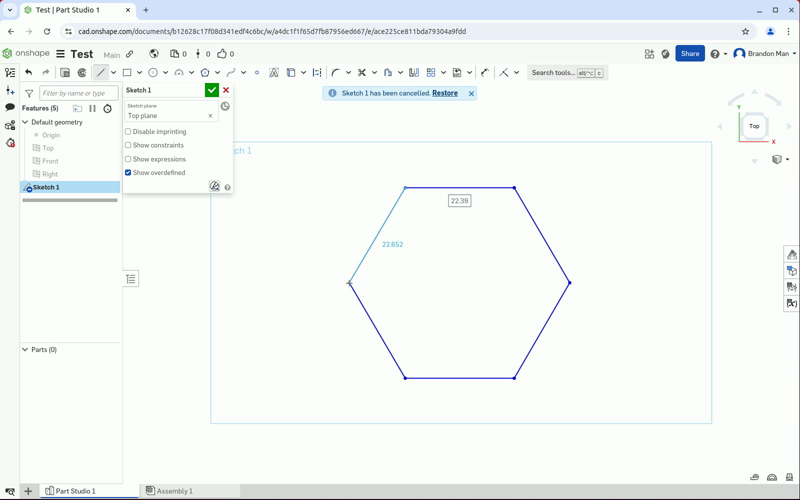
key(esc)
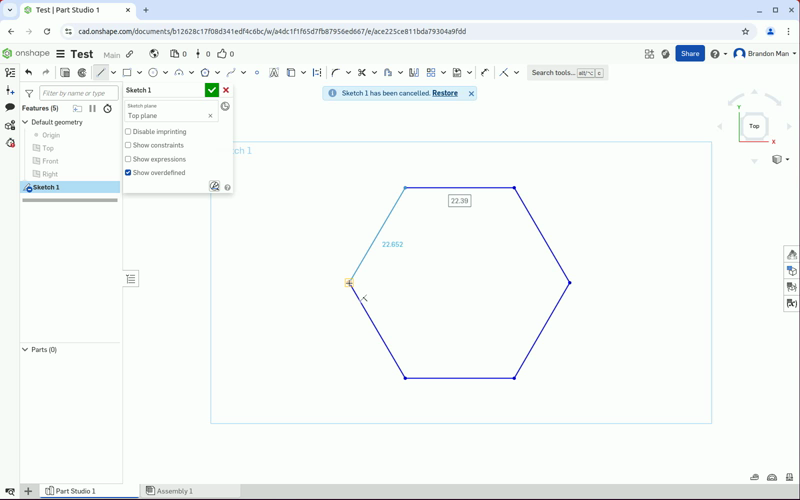
mouse_move(491, 351)
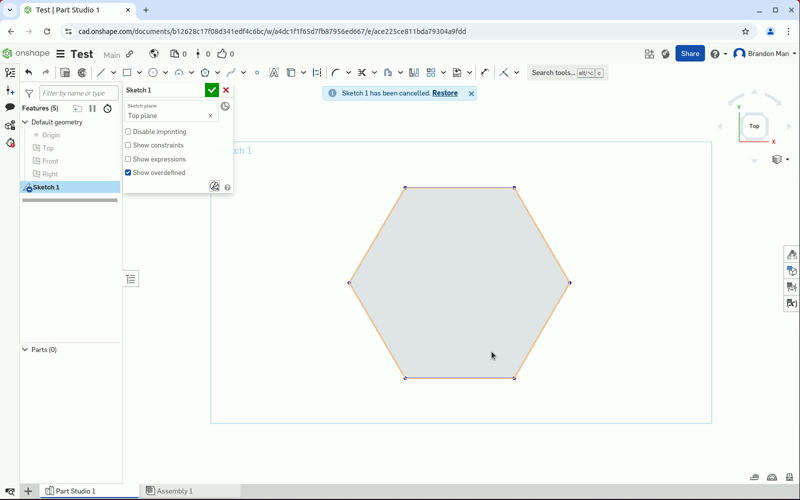
click(491, 351)
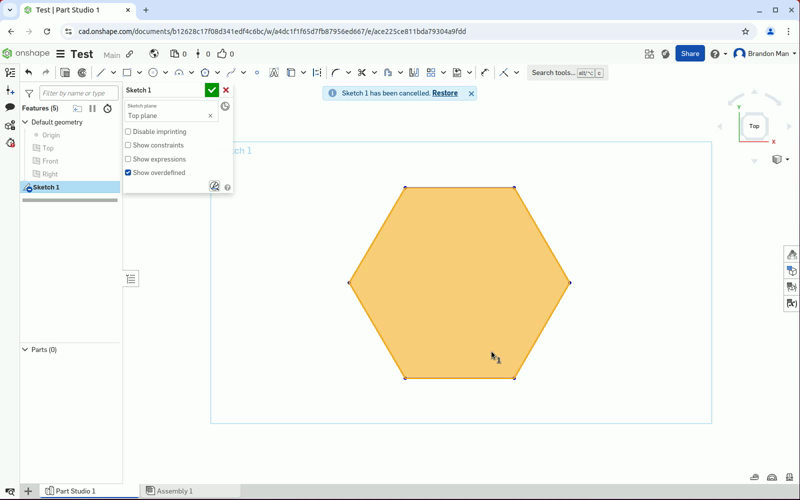
mouse_move(73, 352)
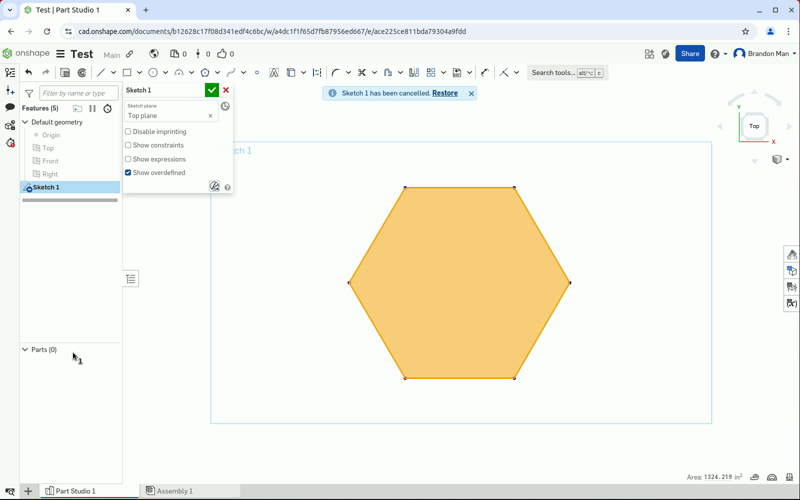
key(shift+y)
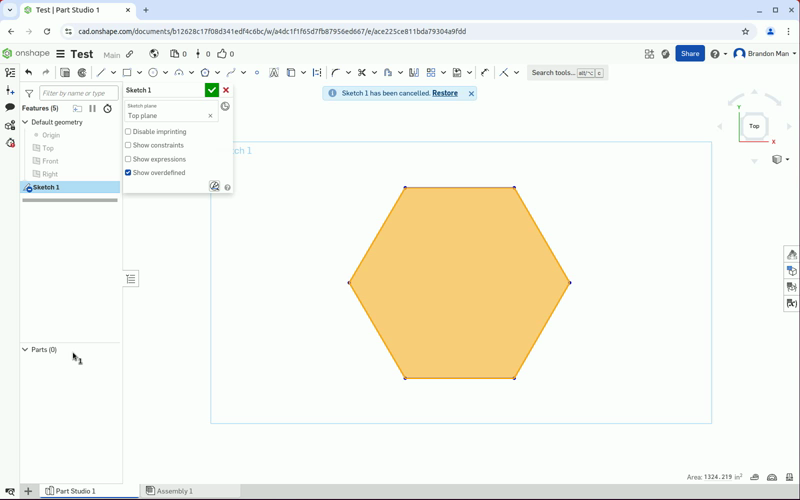
key(shift+e)
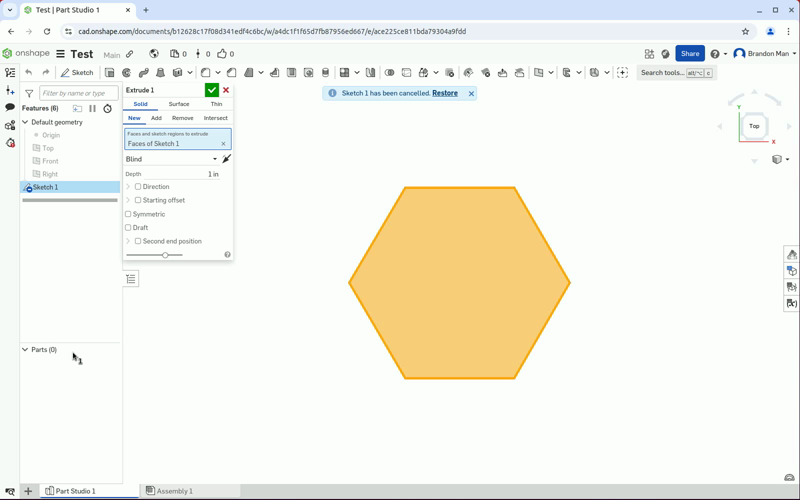
mouse_move(143, 106)
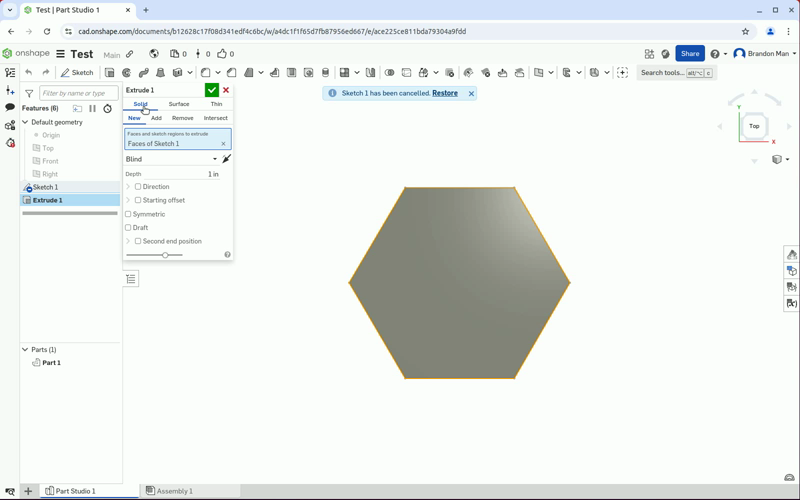
click(143, 106)
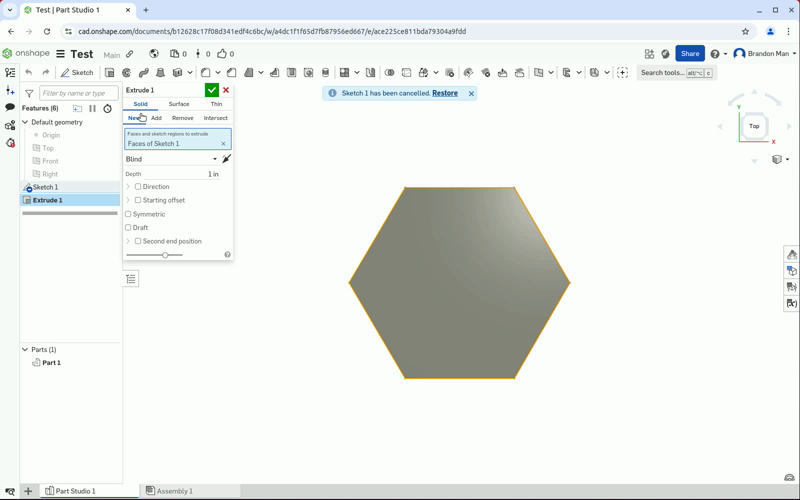
mouse_move(137, 120)
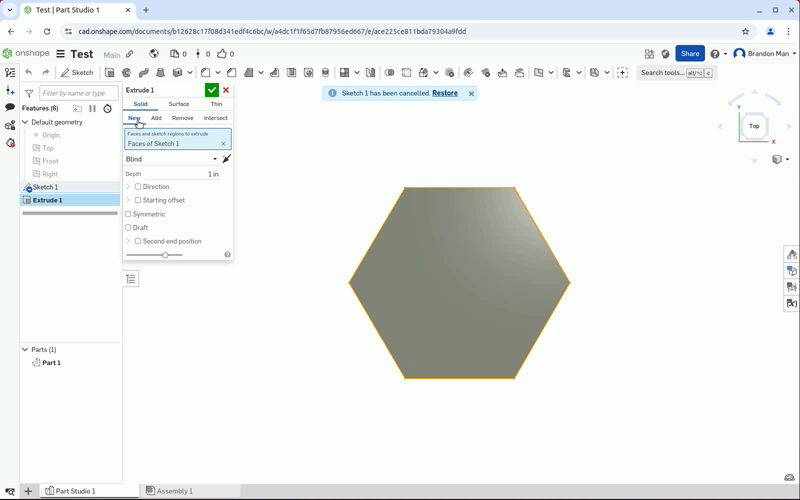
click(137, 120)
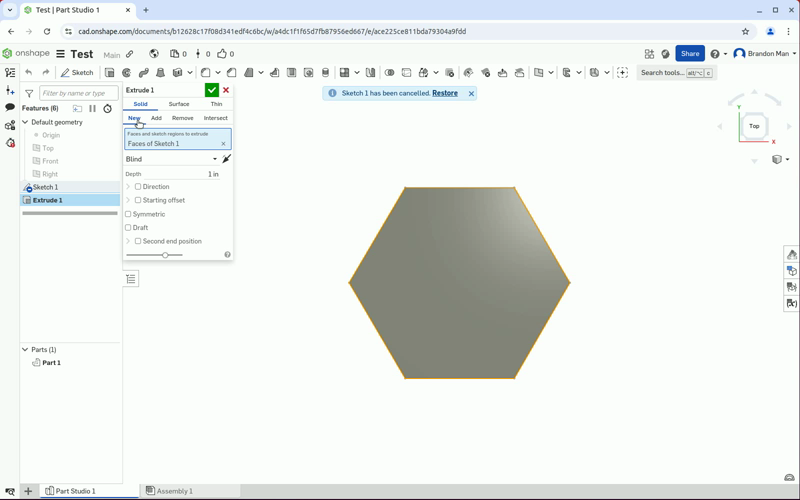
key(tab, 4)
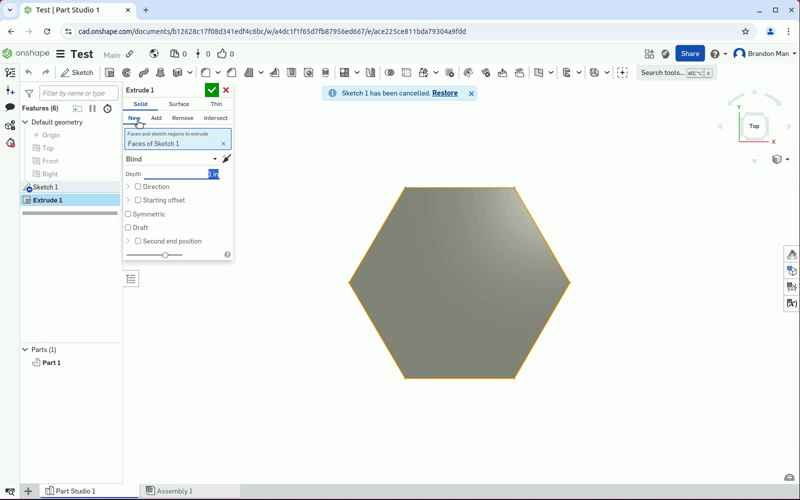
text(15.405)
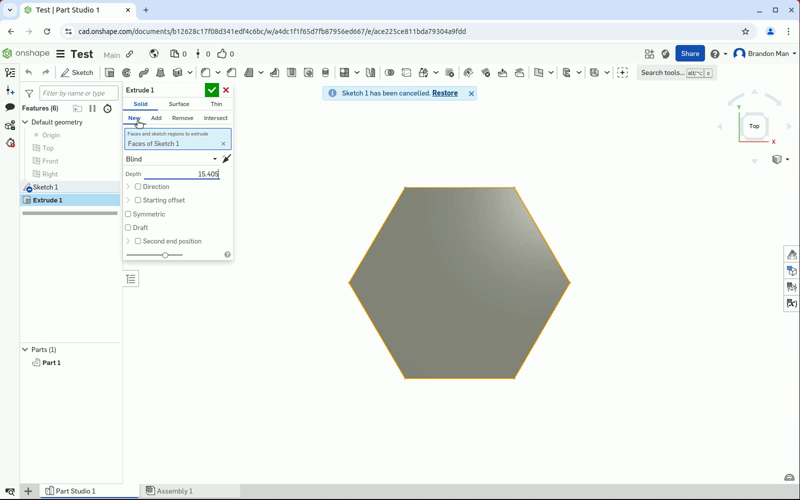
key(enter)
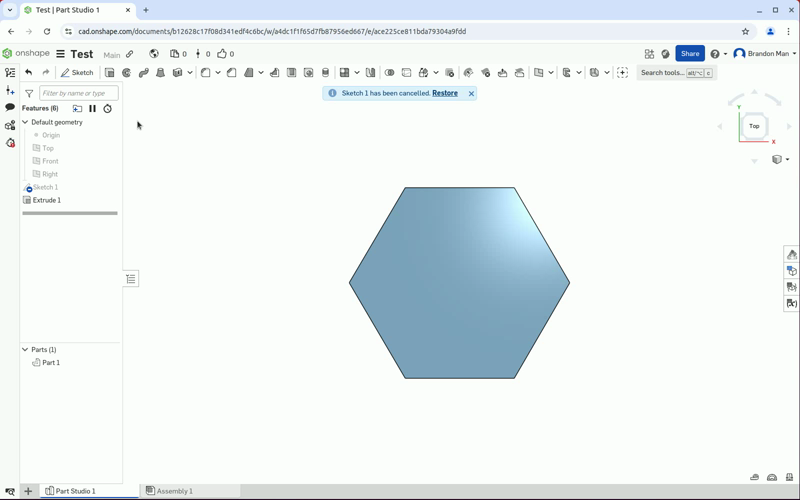
key(shift+h)
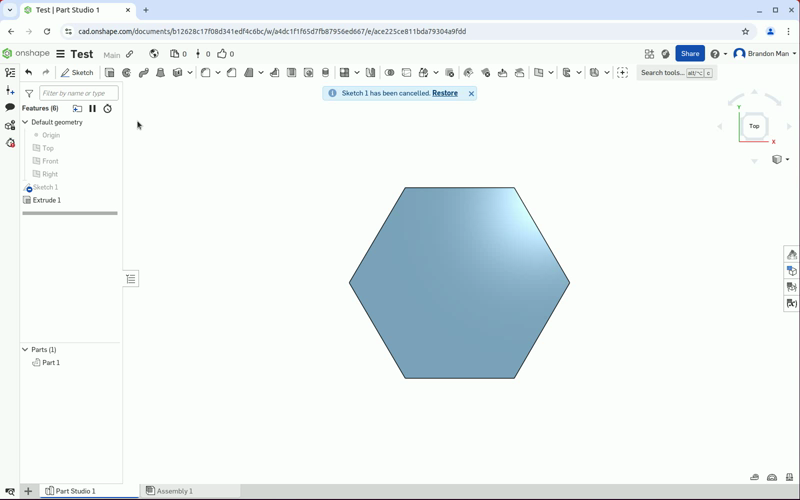
key(shift+h)
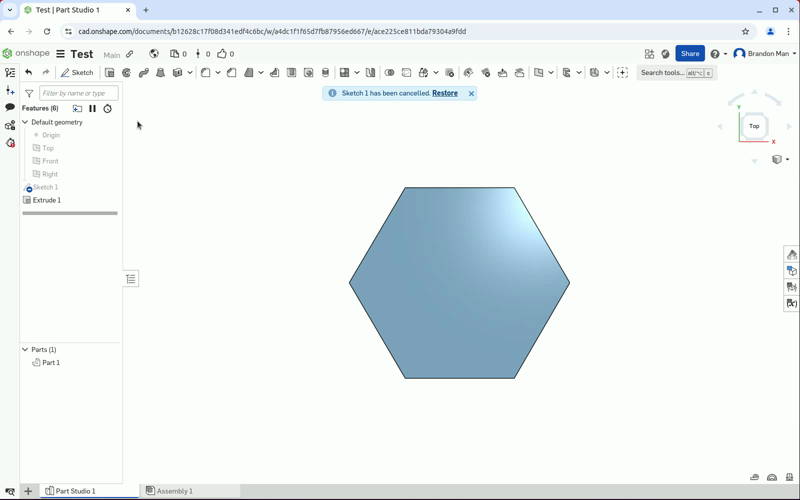
mouse_move(73, 189)
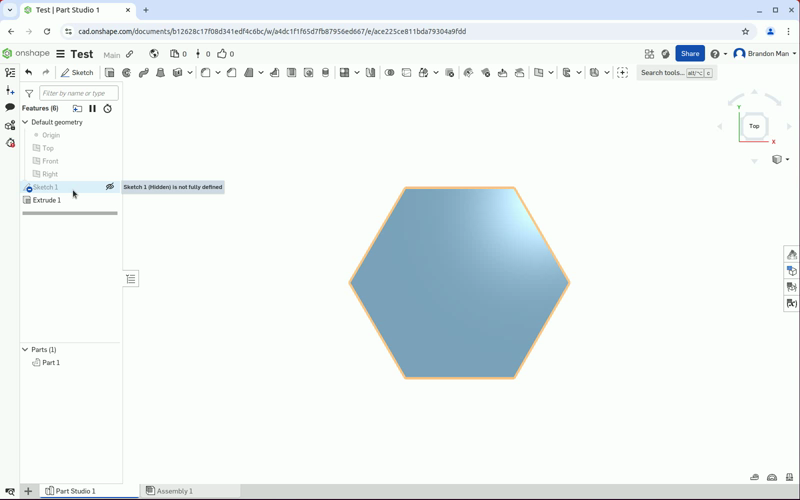
click(73, 189)
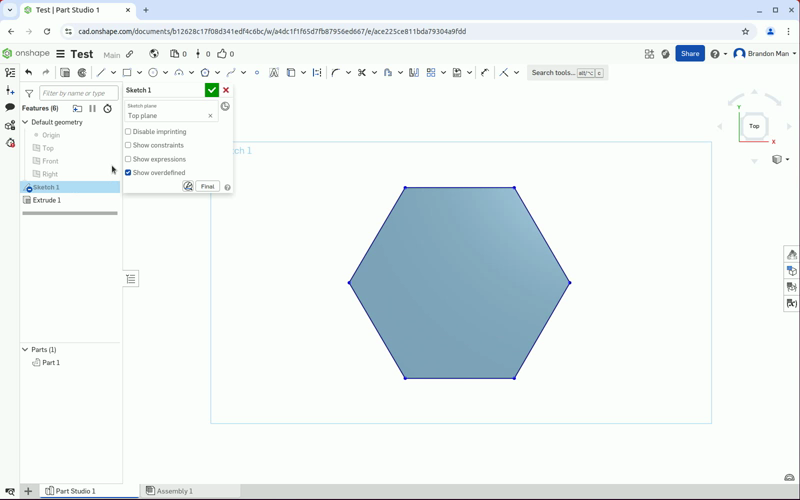
mouse_move(229, 92)
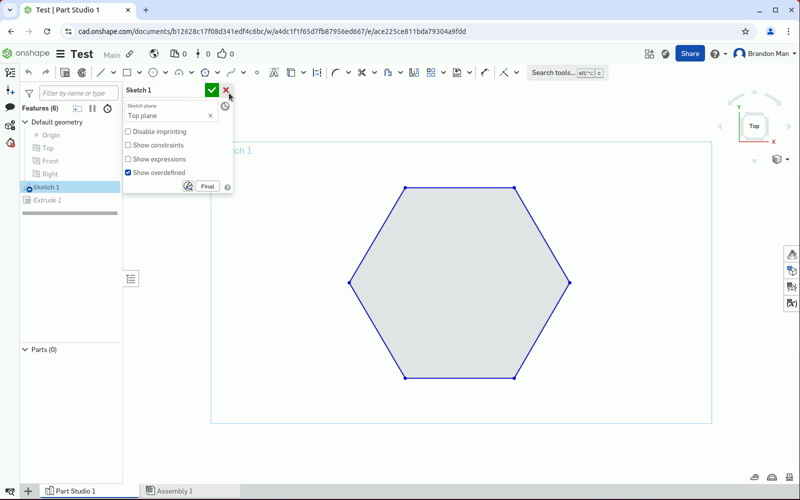
click(229, 92)
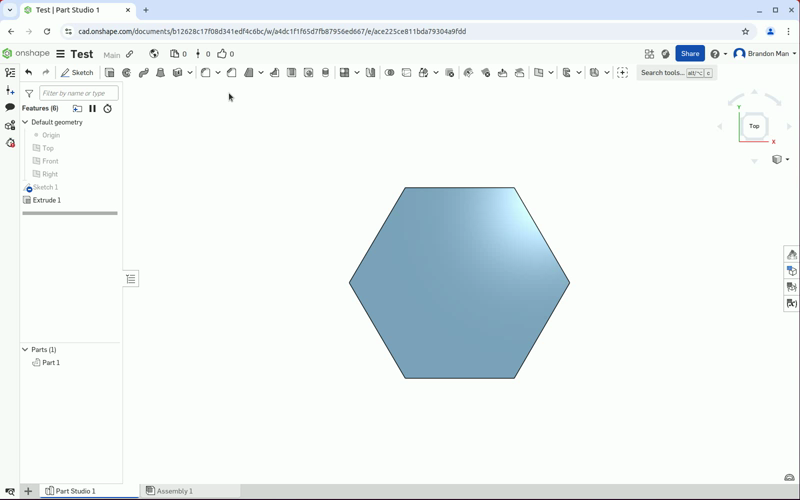
mouse_move(541, 75)
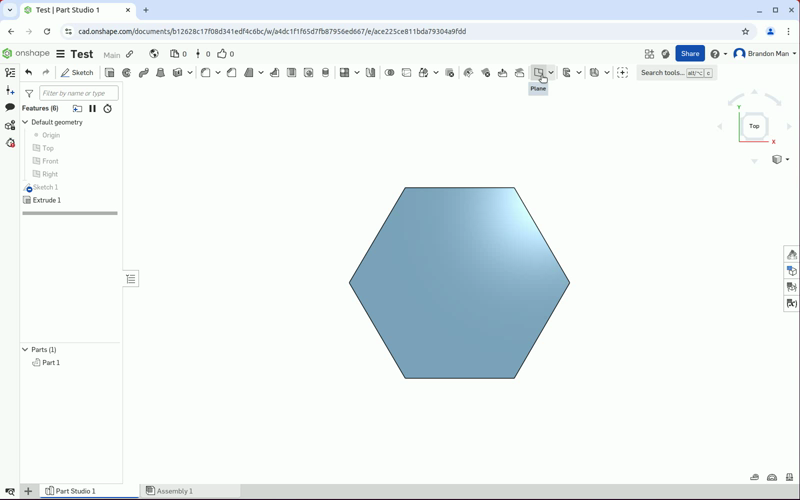
click(541, 75)
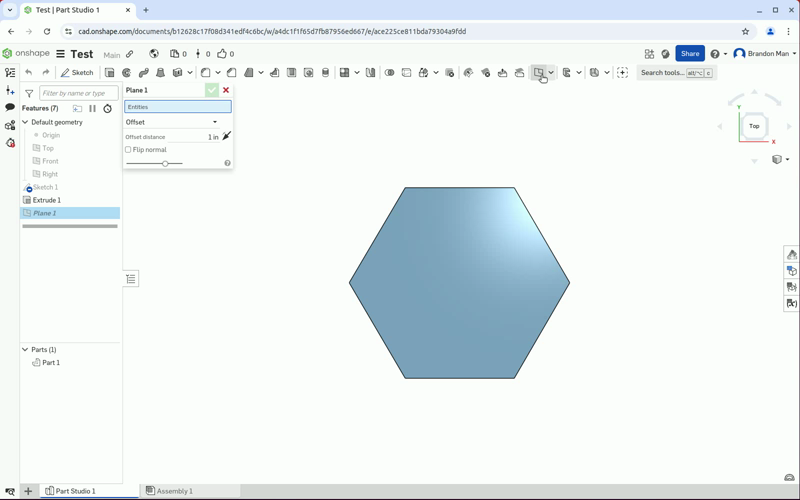
mouse_move(73, 150)
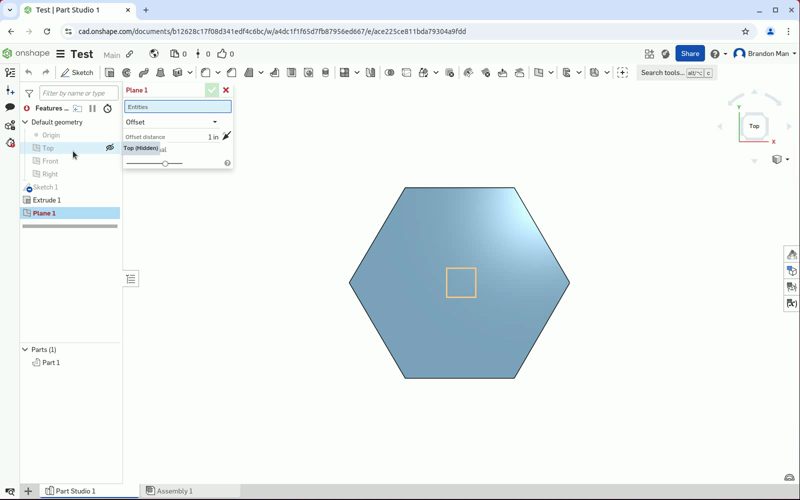
click(73, 150)
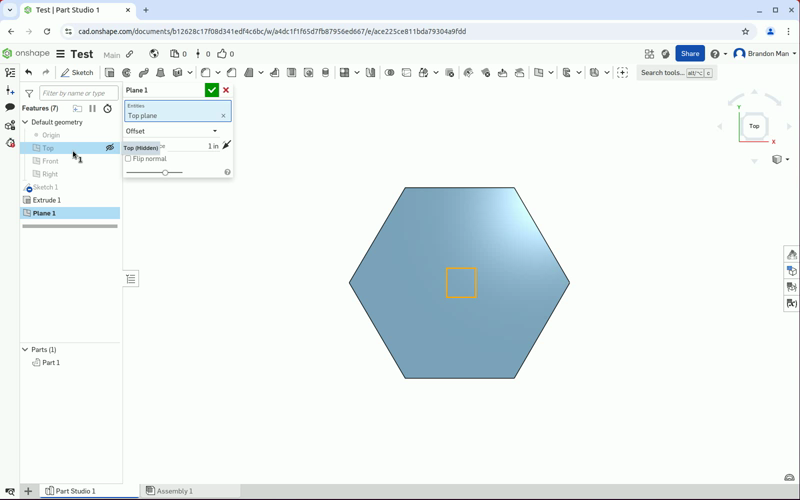
key(tab, 2)
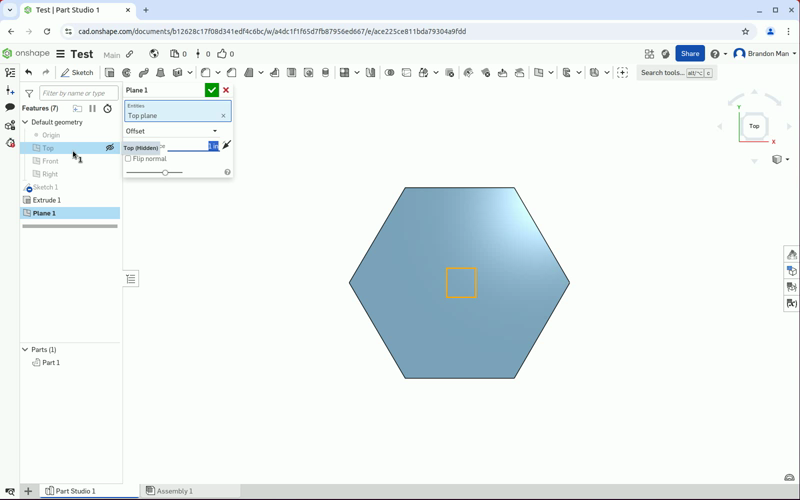
text(15.405)
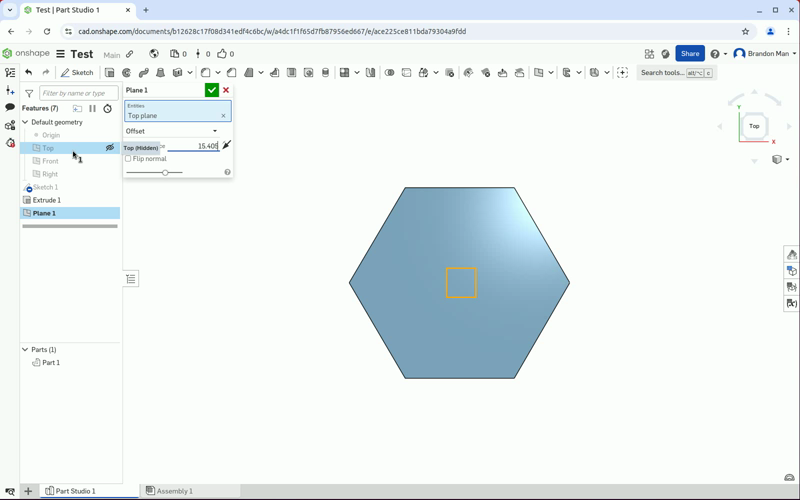
key(enter, 2)
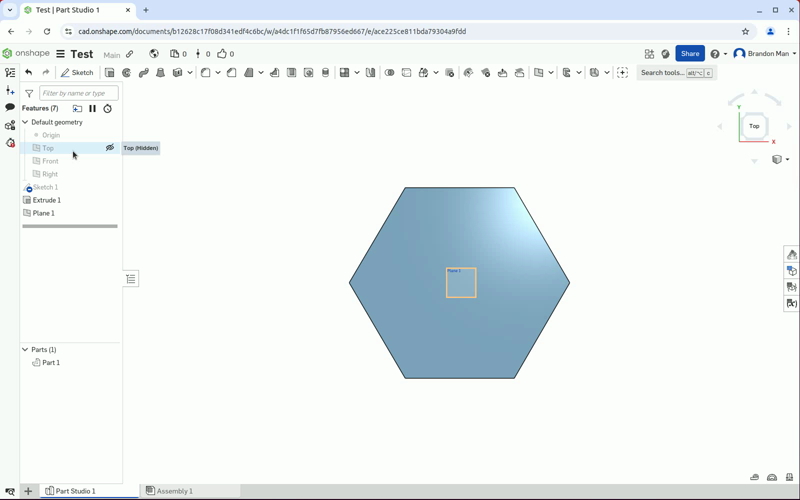
key(shift+s)
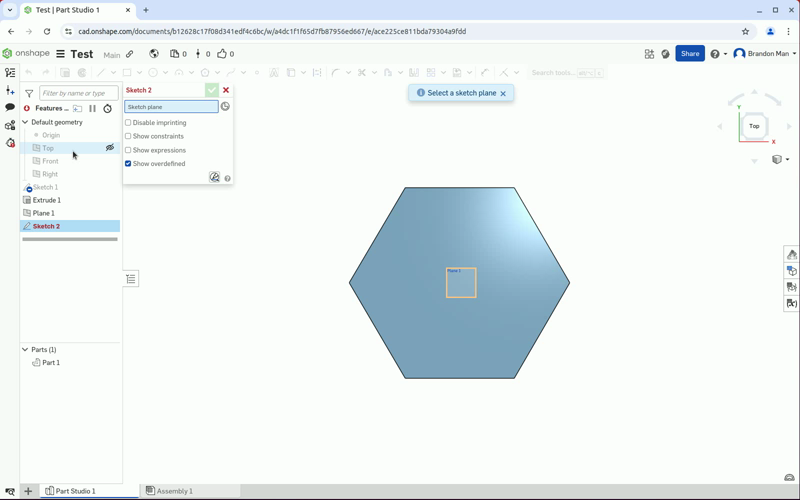
mouse_move(73, 215)
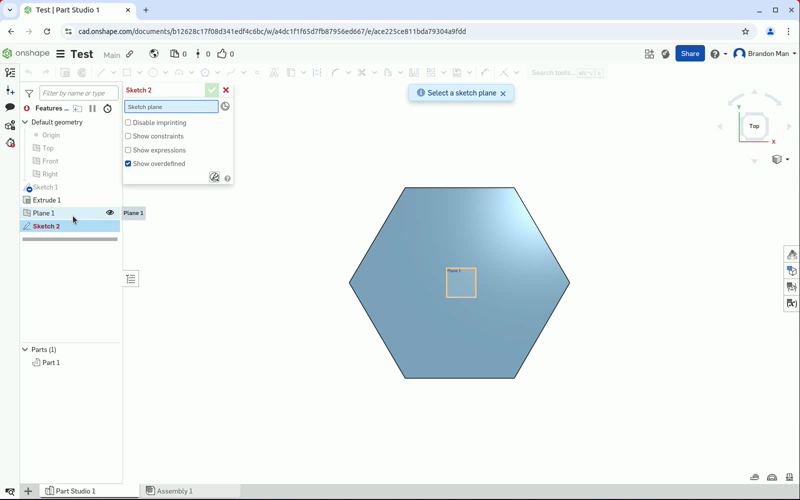
click(73, 215)
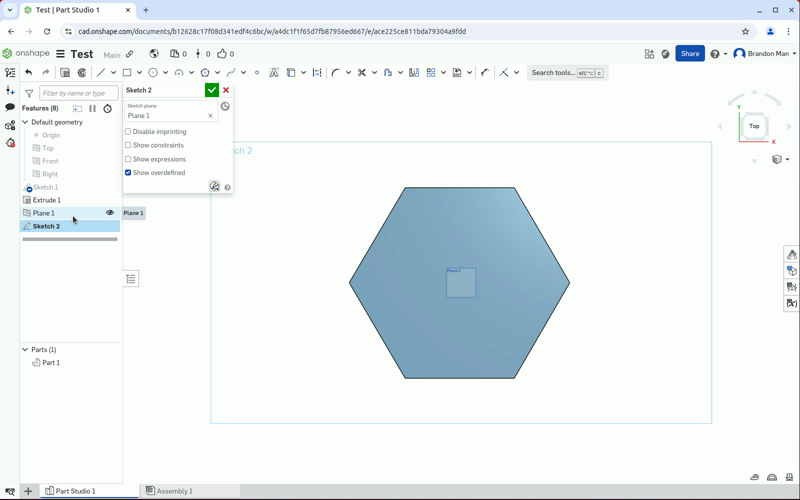
mouse_move(73, 352)
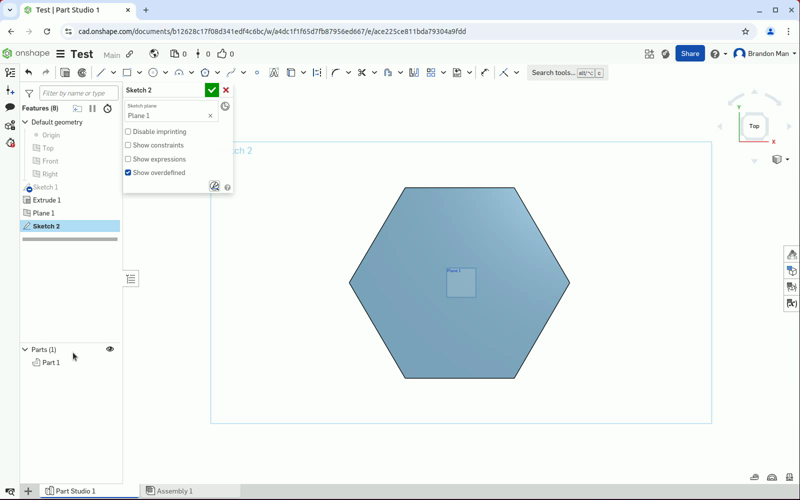
key(y)
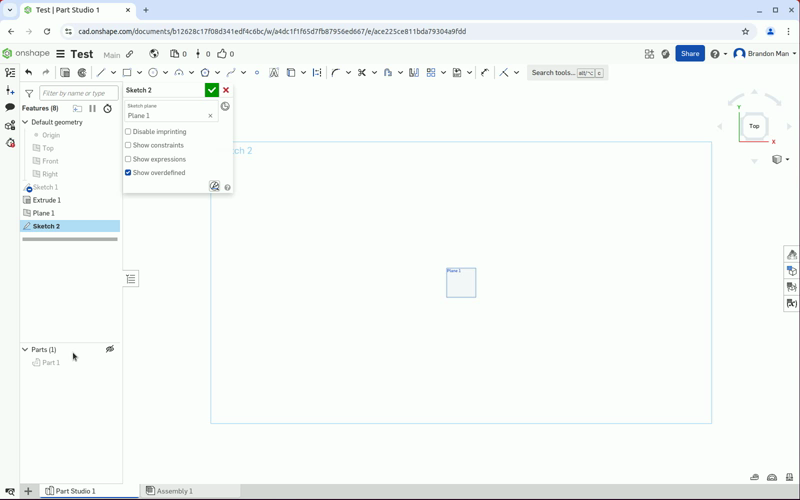
key(c)
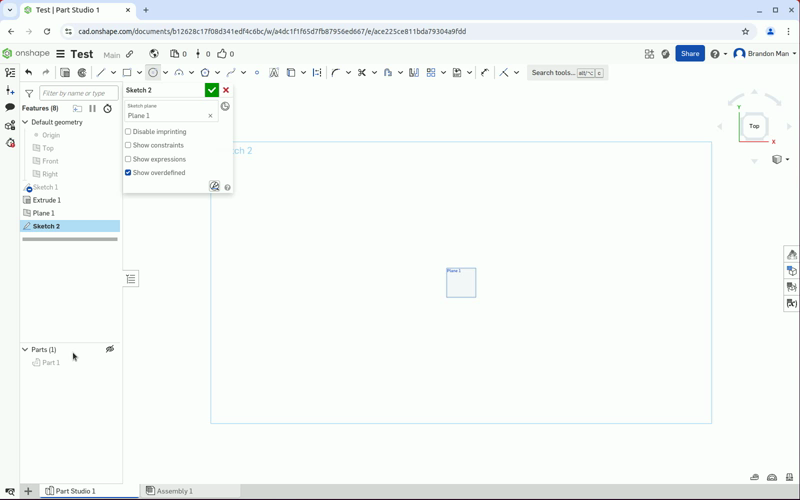
key_down(shift)
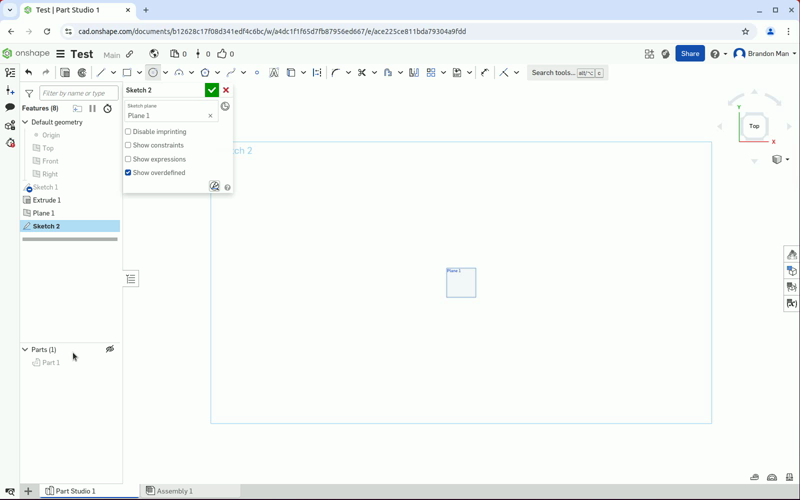
mouse_move(461, 282)
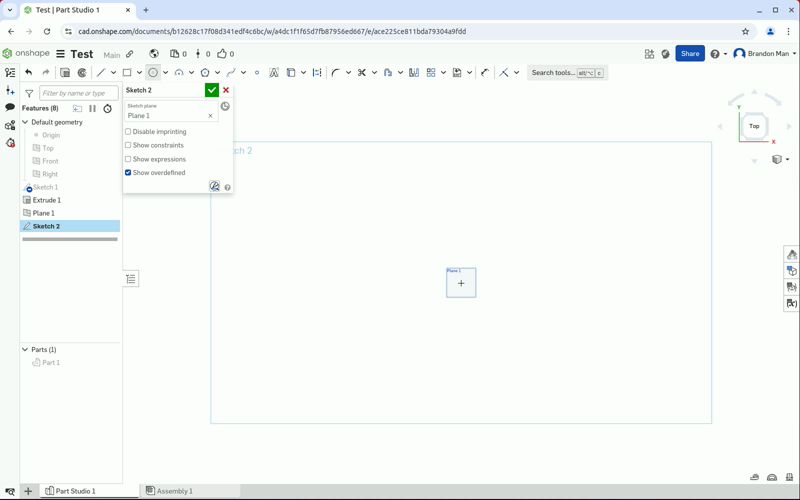
click(461, 282)
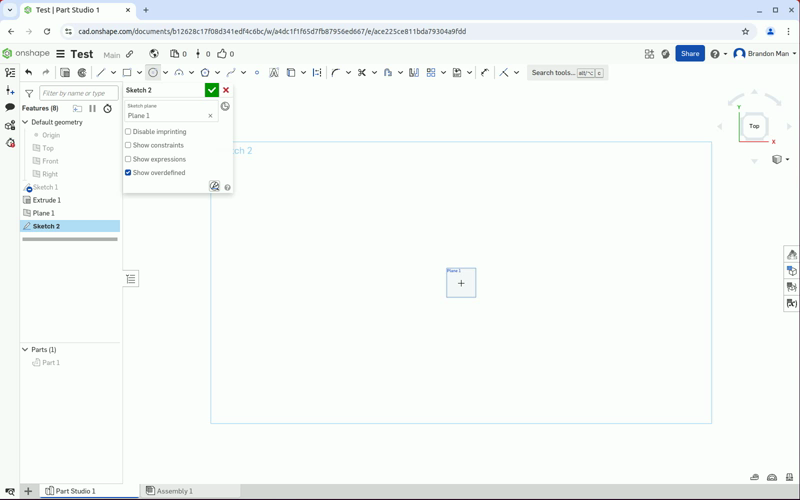
key_up(shift)
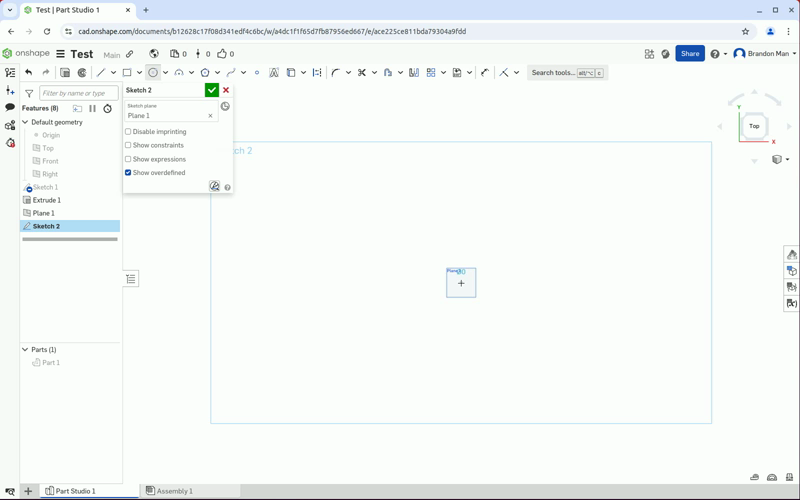
mouse_move(552, 282)
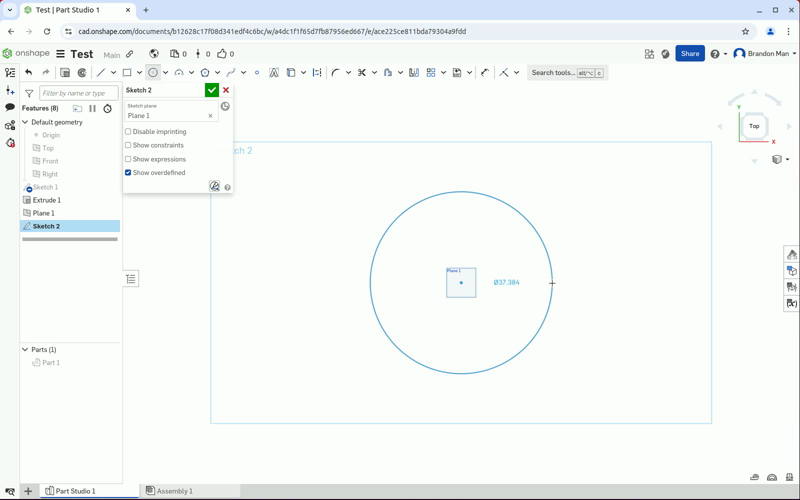
click(552, 282)
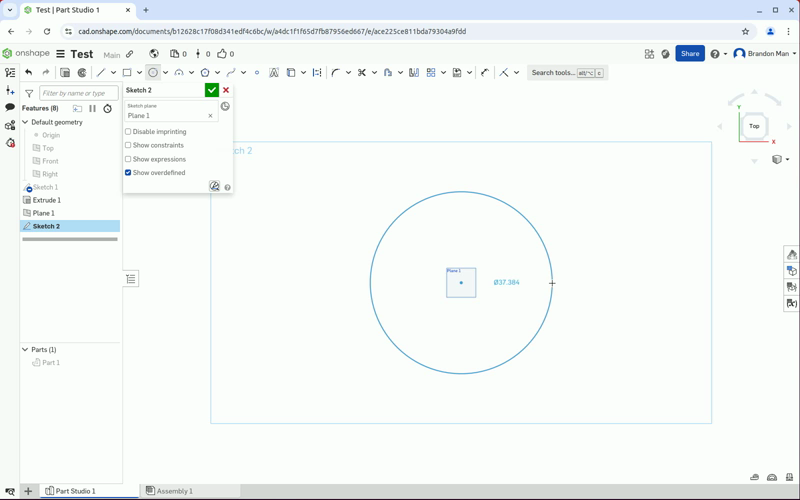
key(esc)
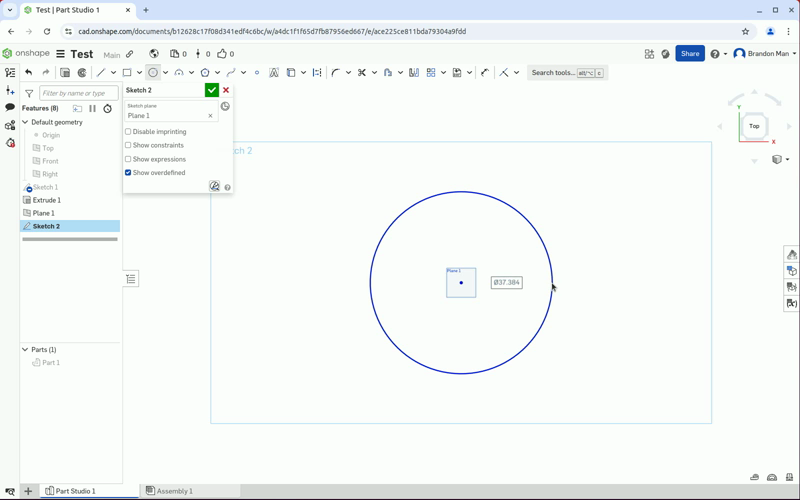
mouse_move(456, 297)
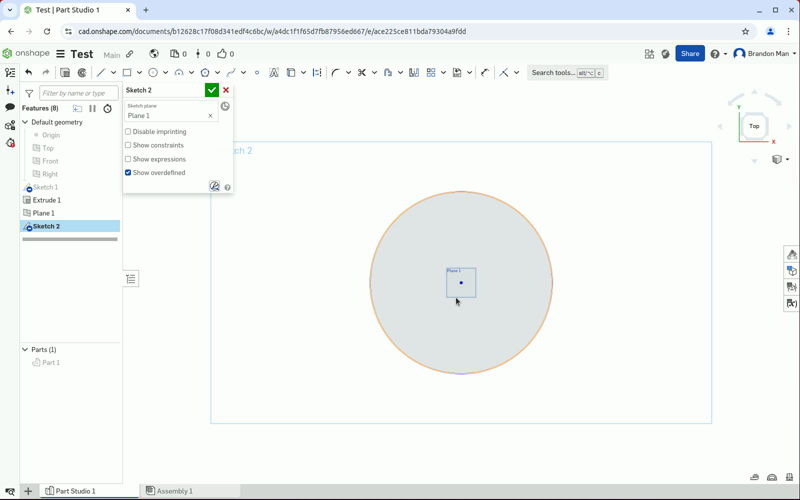
click(456, 297)
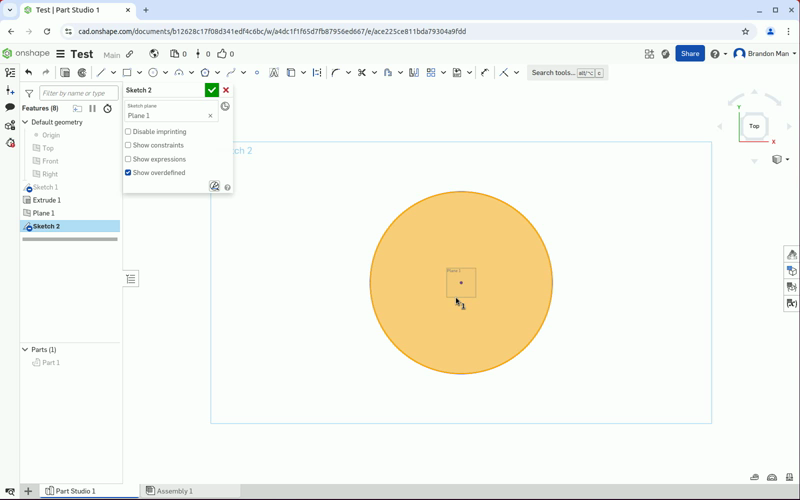
mouse_move(73, 352)
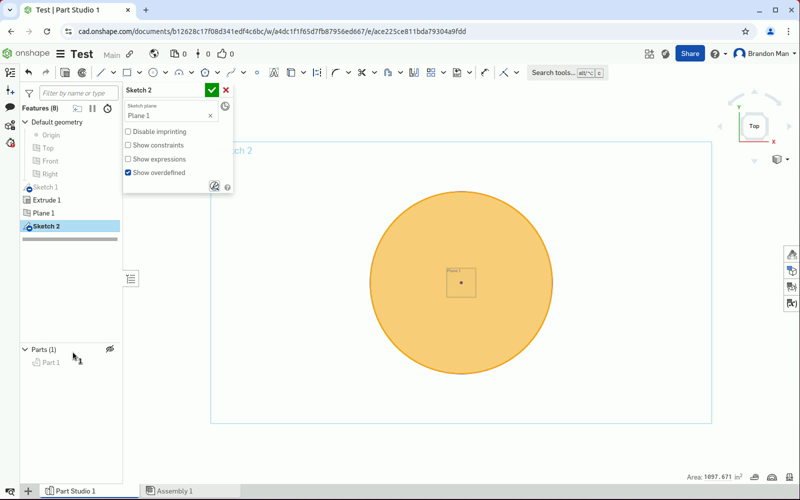
key(shift+y)
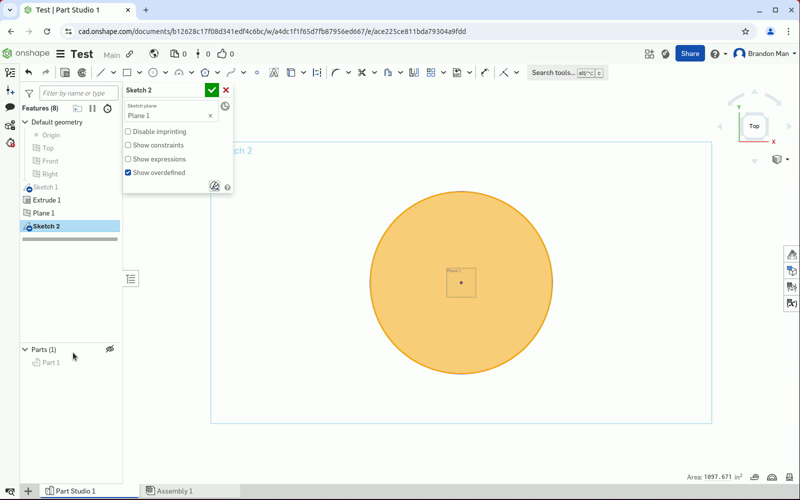
key(shift+e)
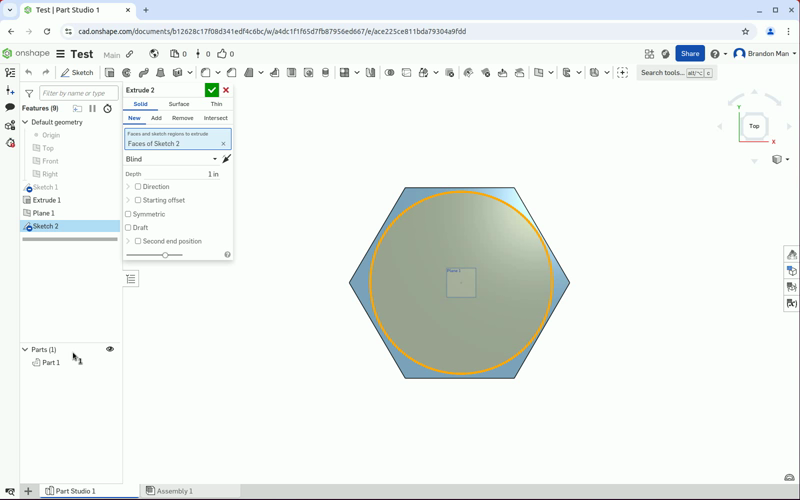
mouse_move(143, 106)
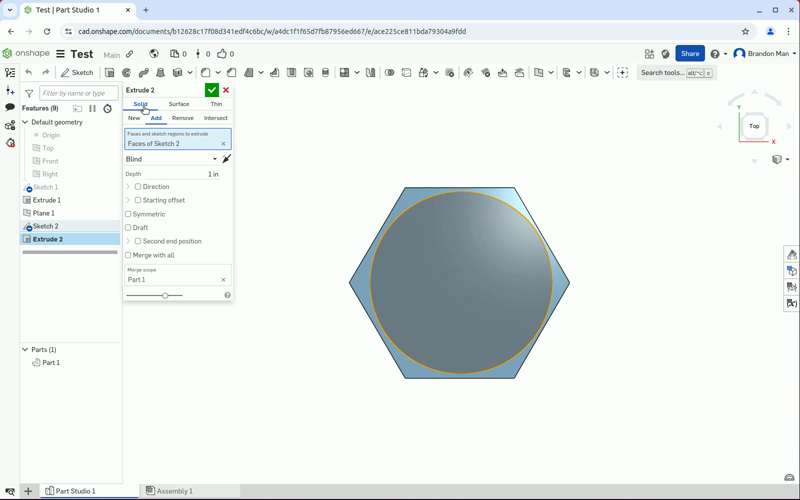
click(143, 106)
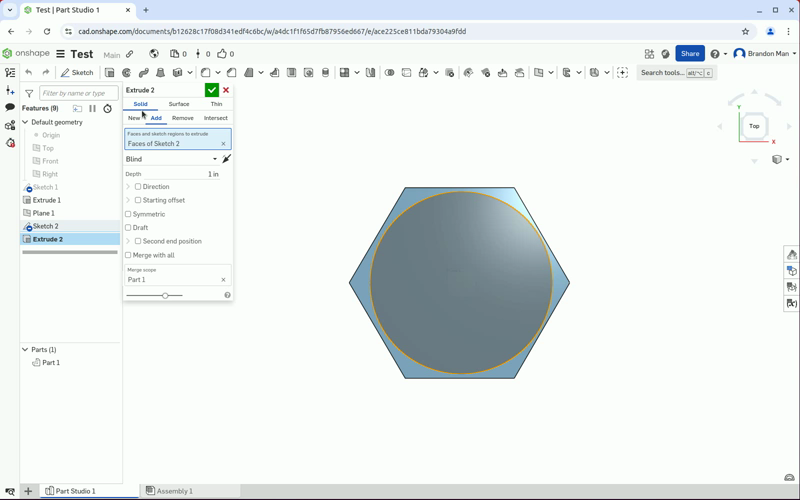
mouse_move(137, 120)
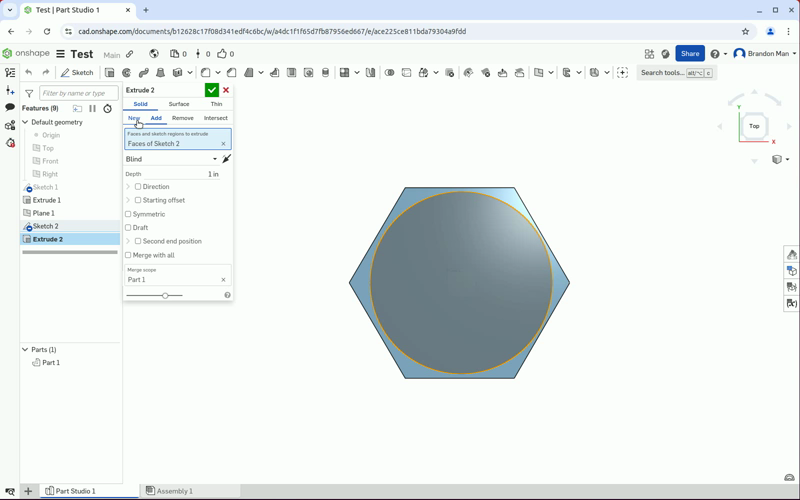
click(137, 120)
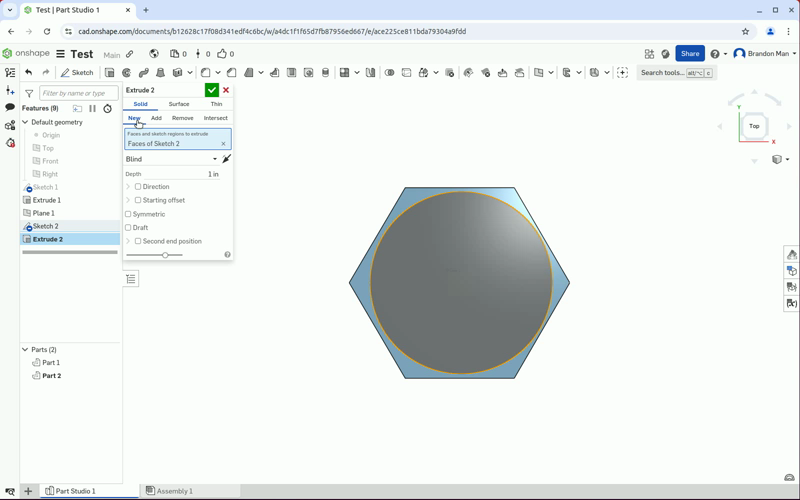
key(tab, 4)
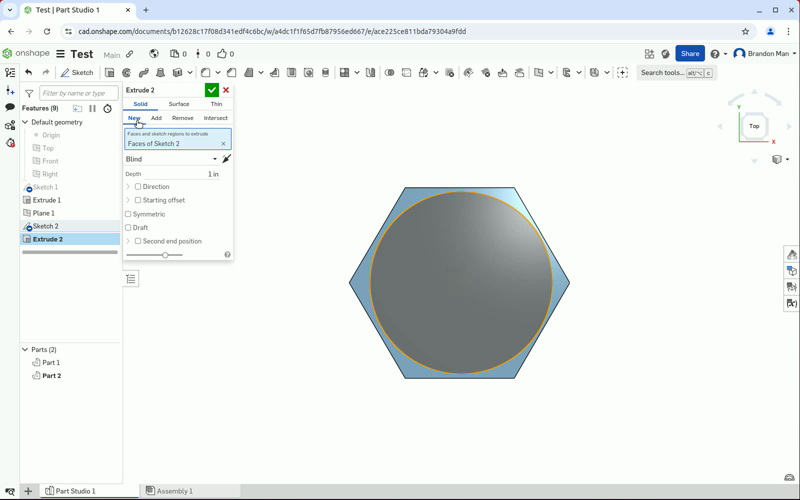
text(7.703)
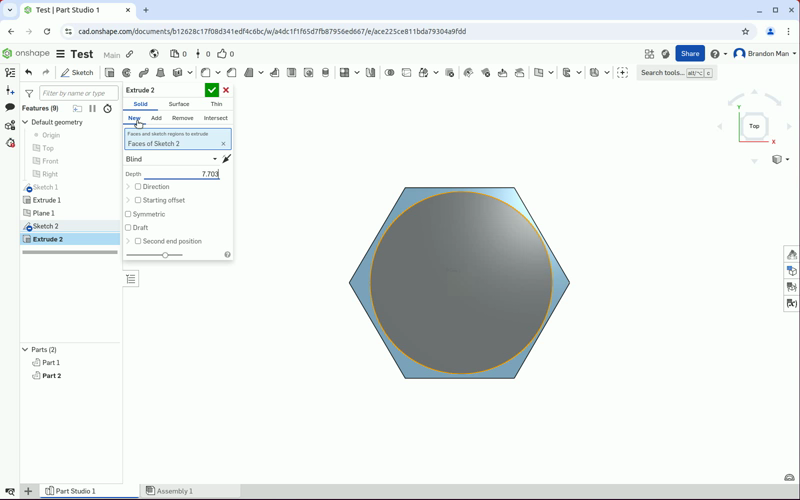
key(enter)
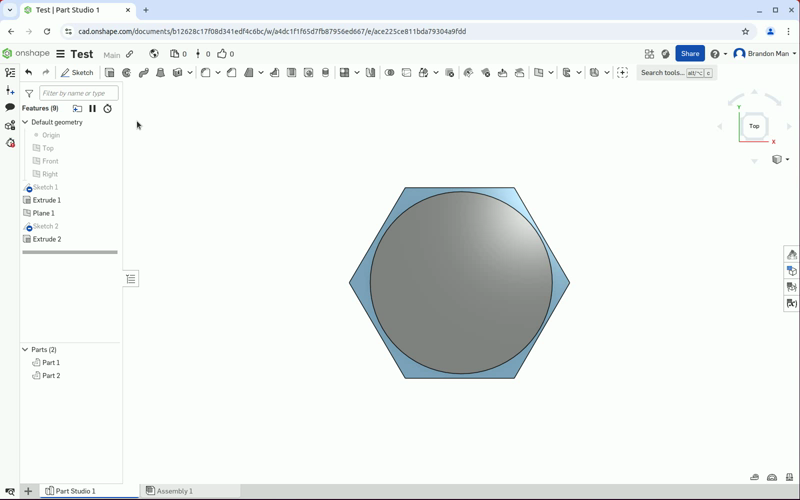
key(shift+h)
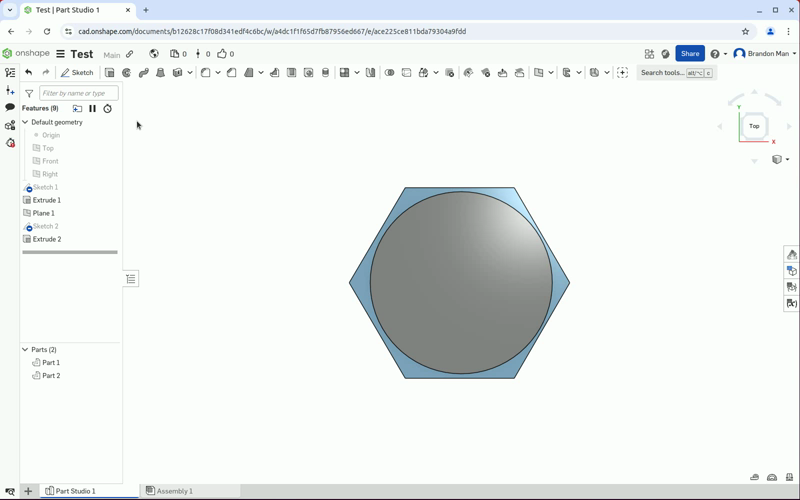
key(shift+h)
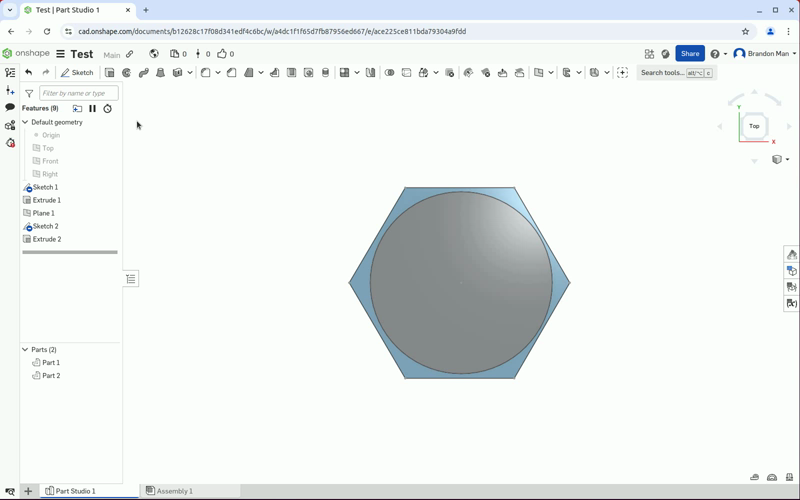
key(shift+7)
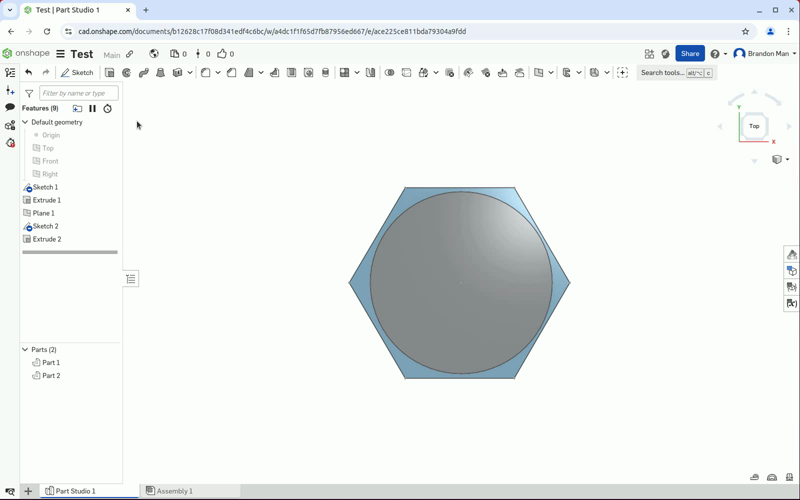
key(up, 3)
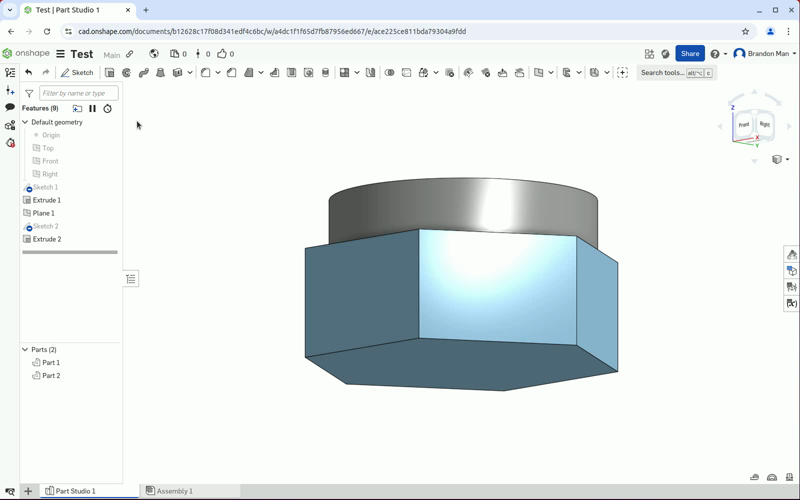
key(left, 3)
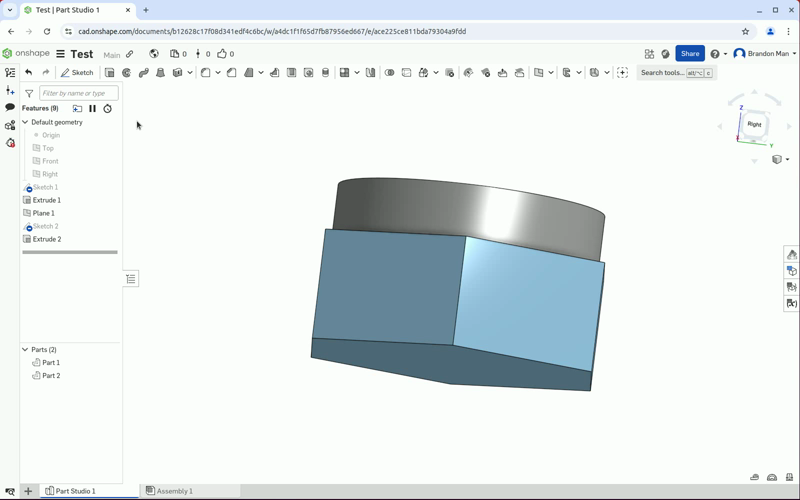
key(right, 3)
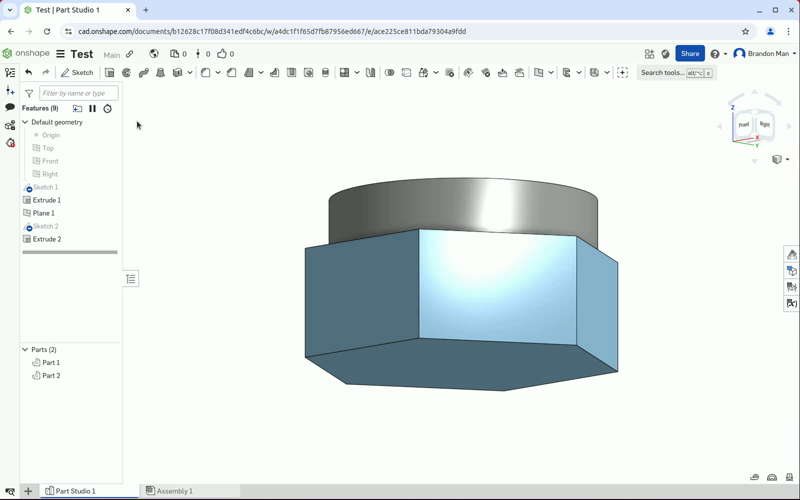
key(down, 3)
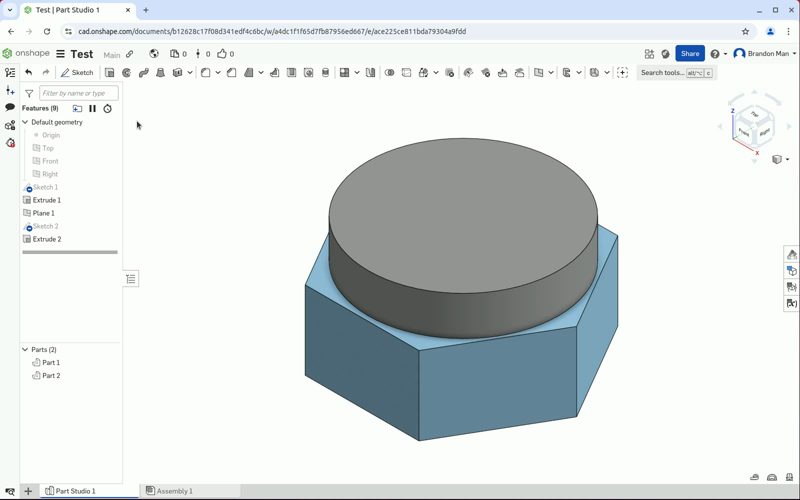
mouse_move(73, 189)
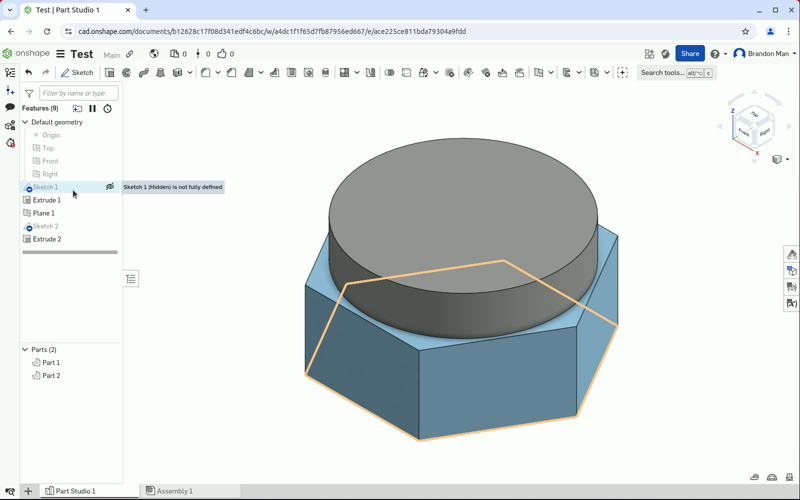
click(73, 189)